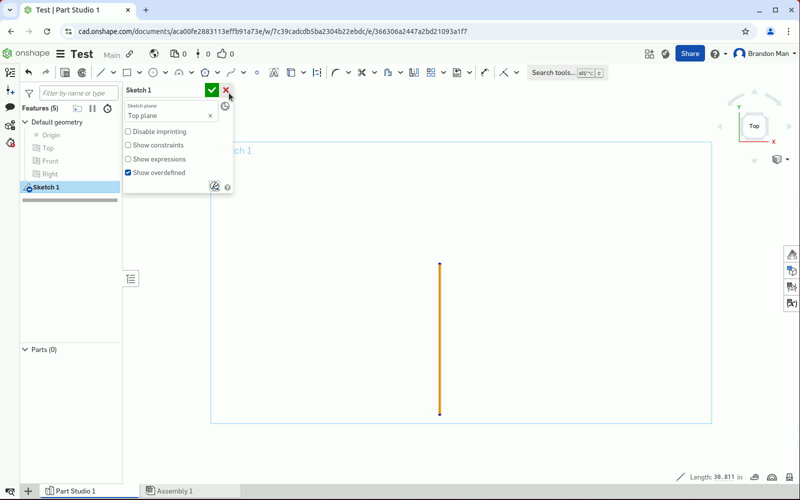
key(shift+h)
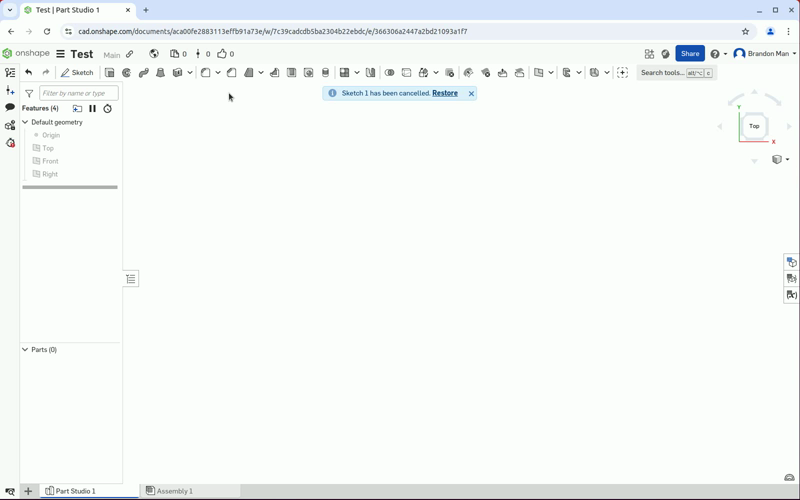
mouse_move(73, 352)
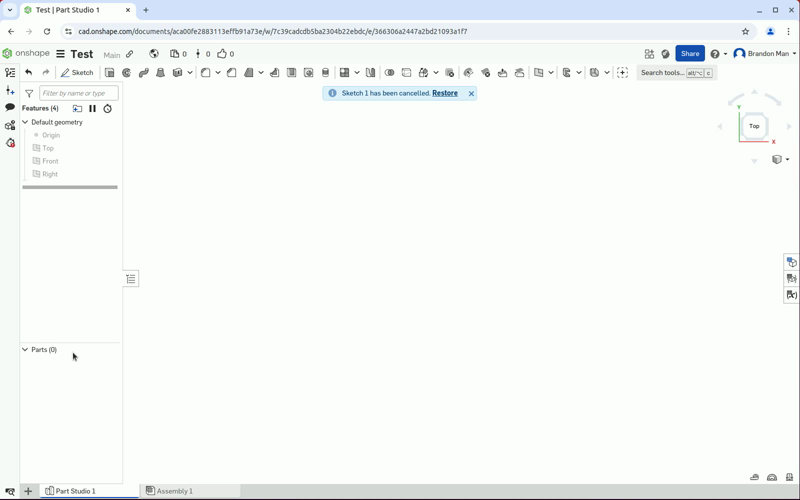
key(y)
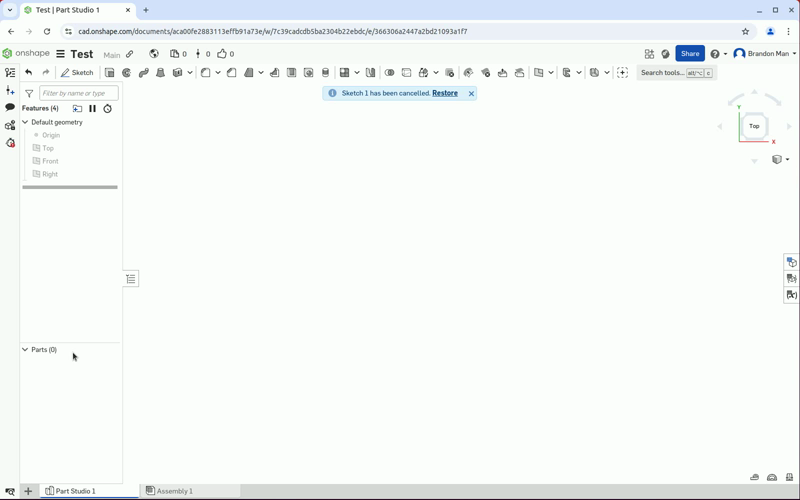
key(shift+p)
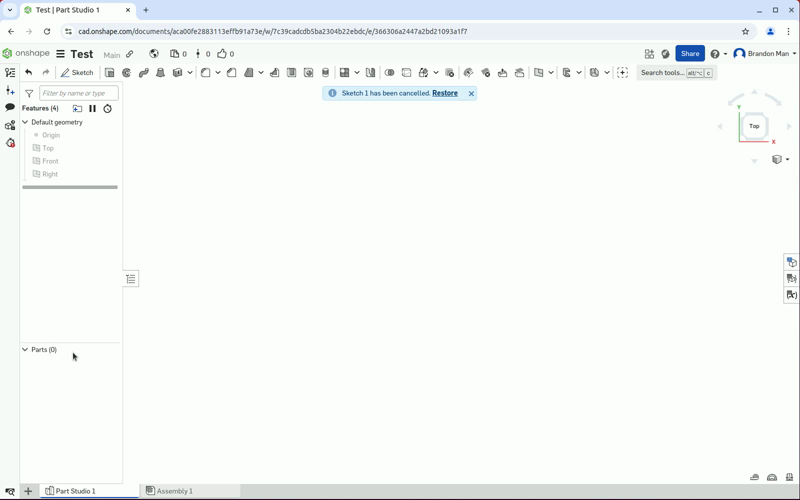
key(space)
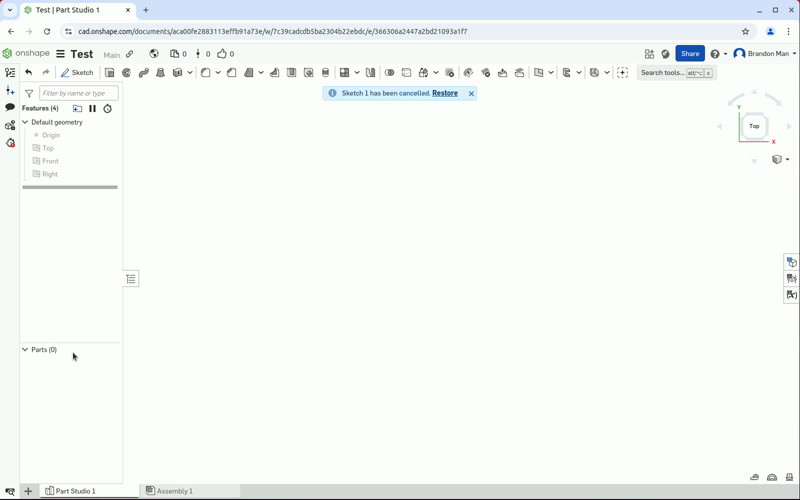
key_down(shift)
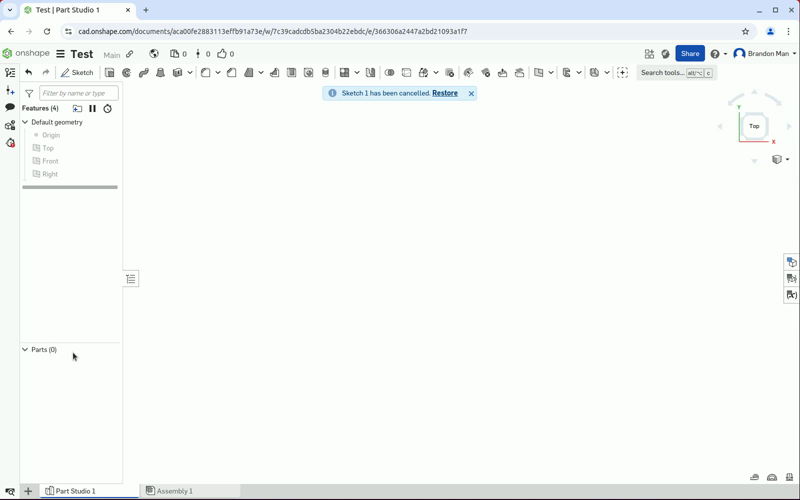
key(up)
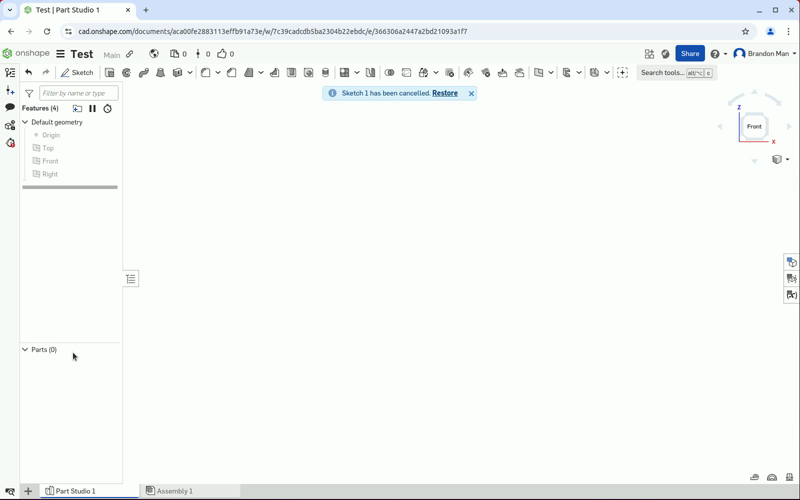
key_up(shift)
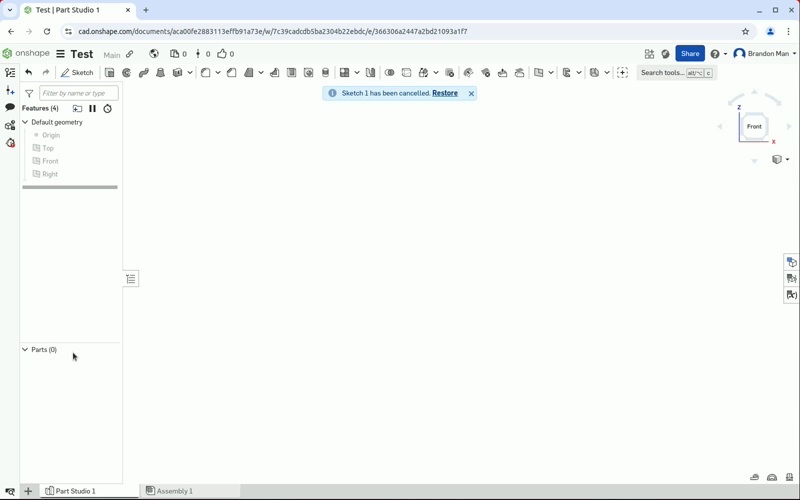
mouse_move(73, 352)
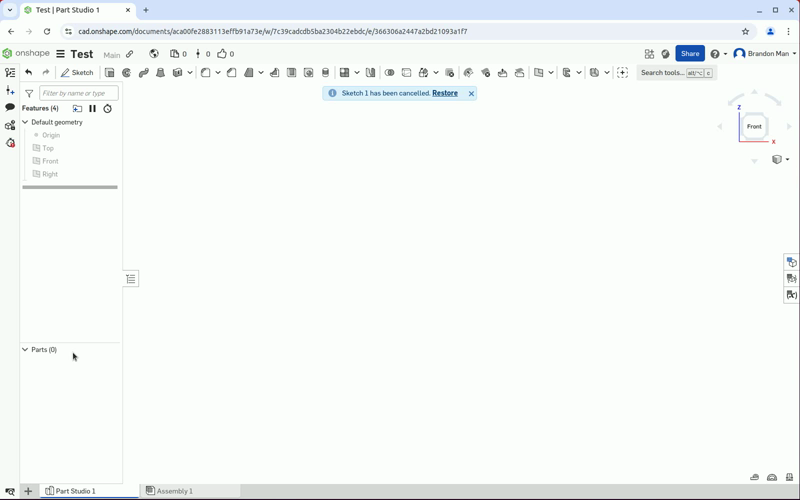
key(shift+y)
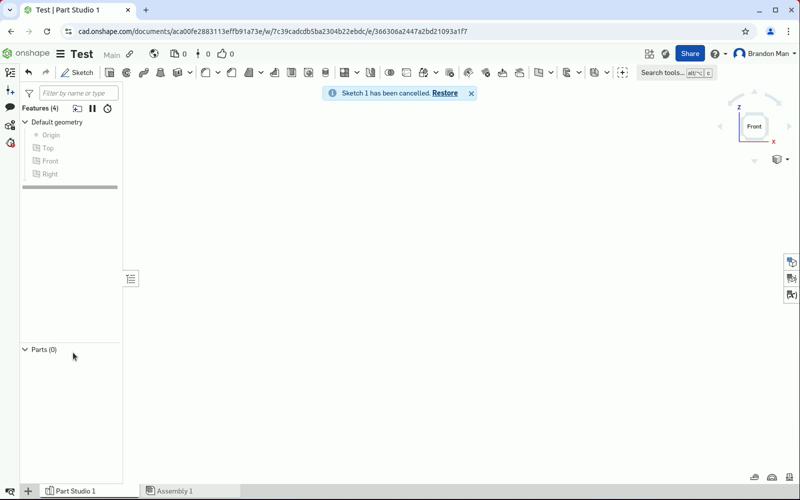
key(shift+s)
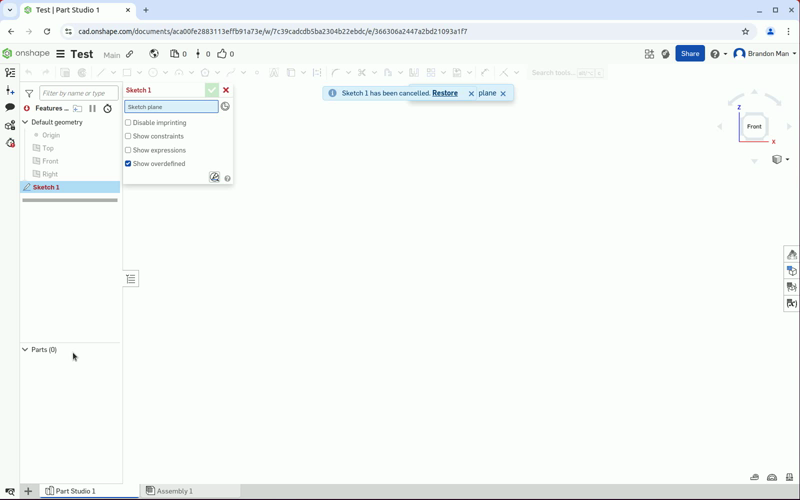
mouse_move(73, 163)
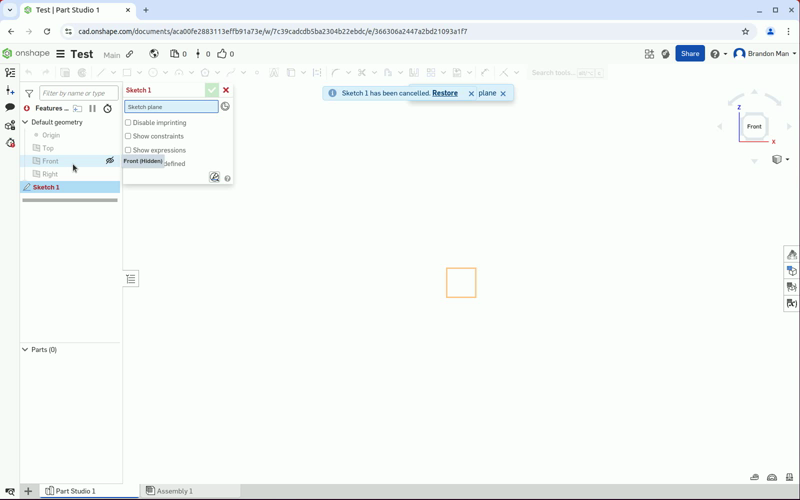
click(73, 163)
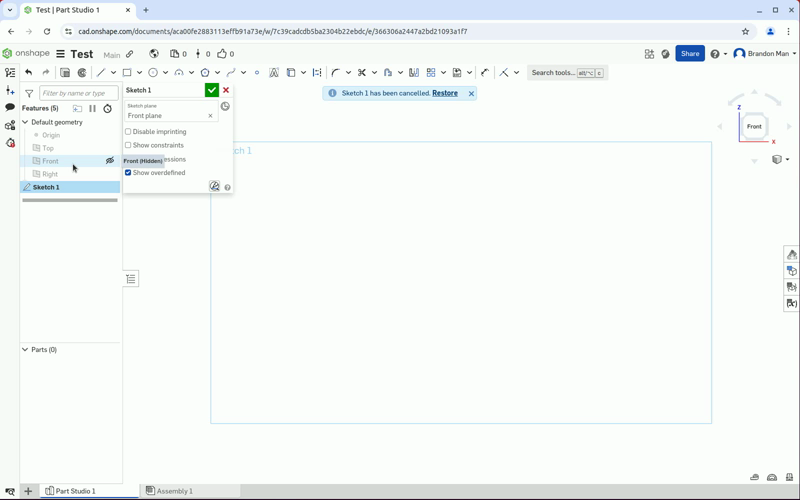
mouse_move(73, 352)
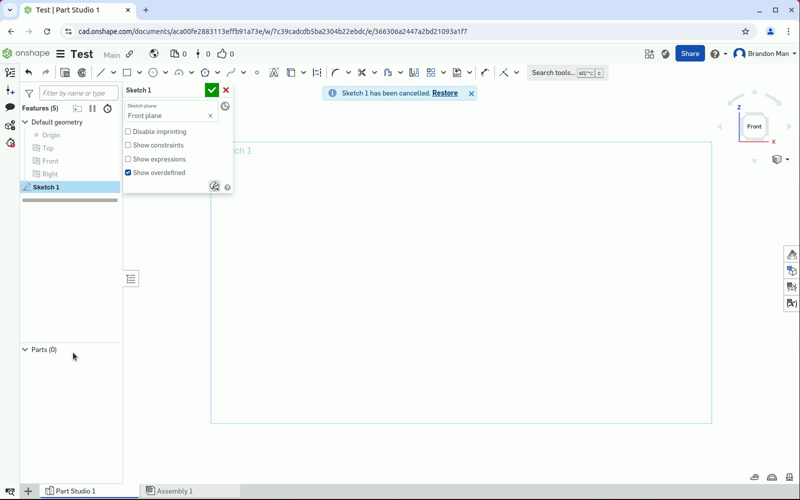
key(y)
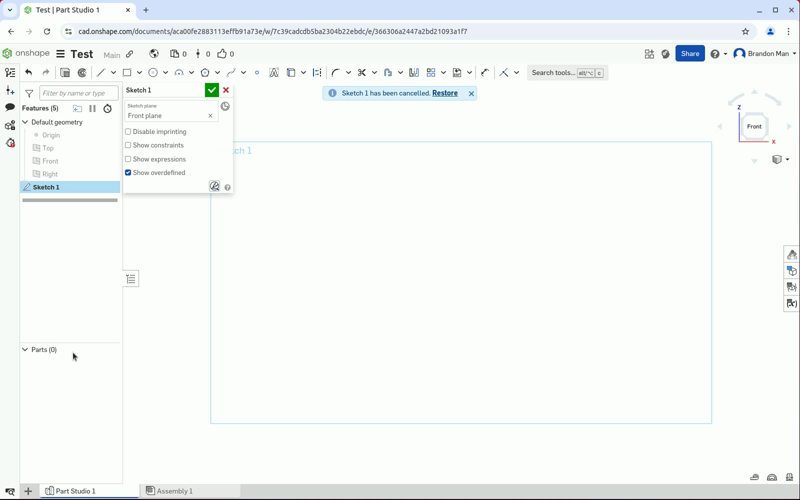
key(c)
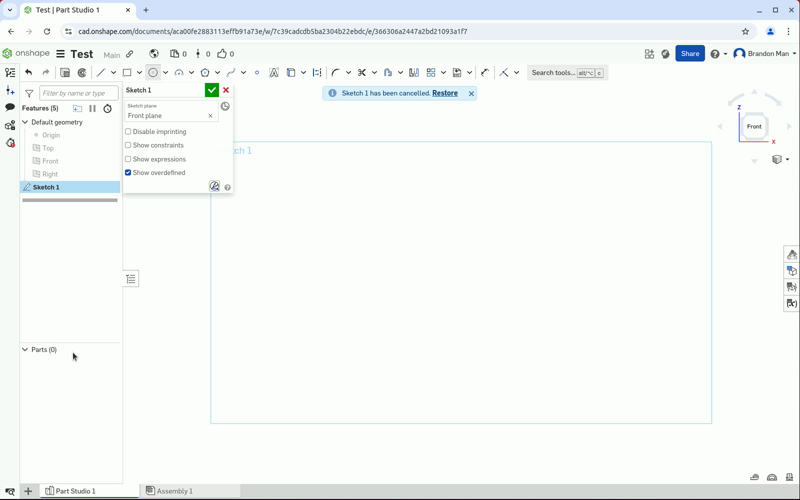
key_down(shift)
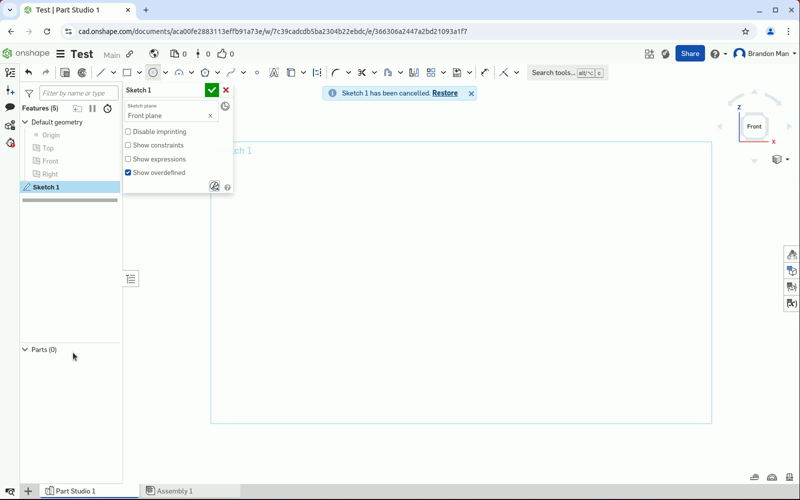
mouse_move(461, 282)
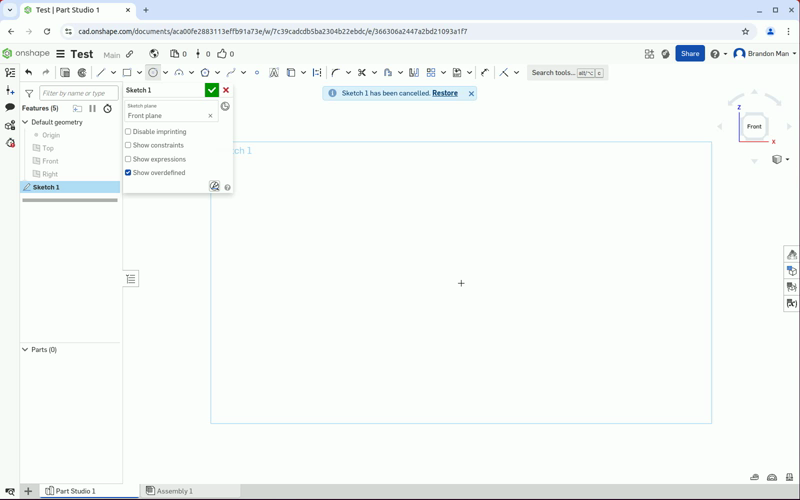
click(461, 282)
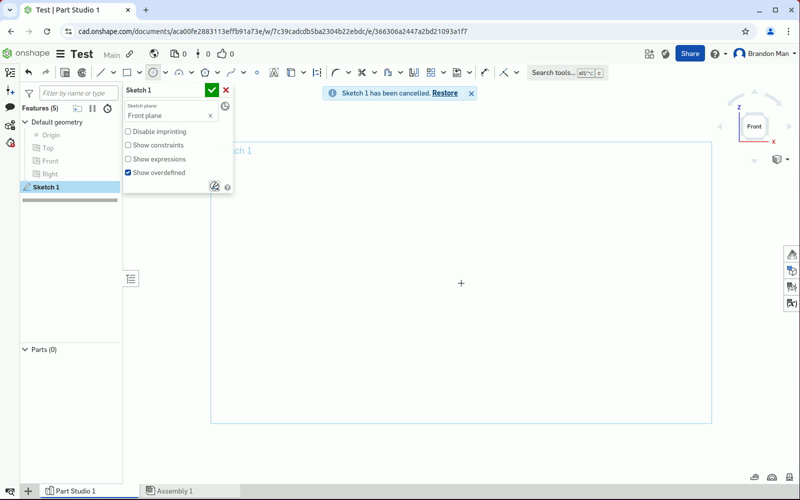
key_up(shift)
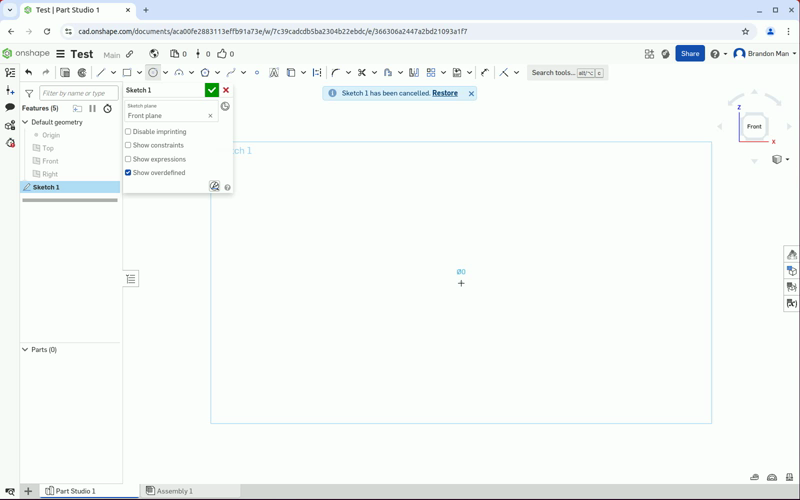
mouse_move(490, 282)
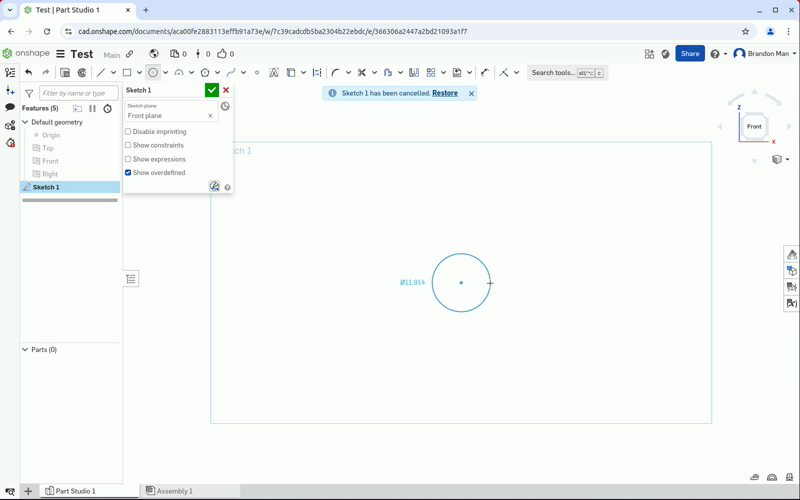
click(490, 282)
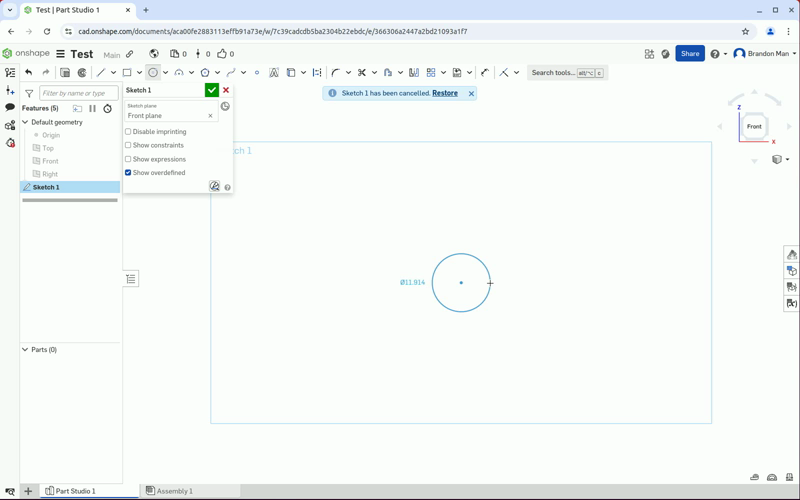
key(esc)
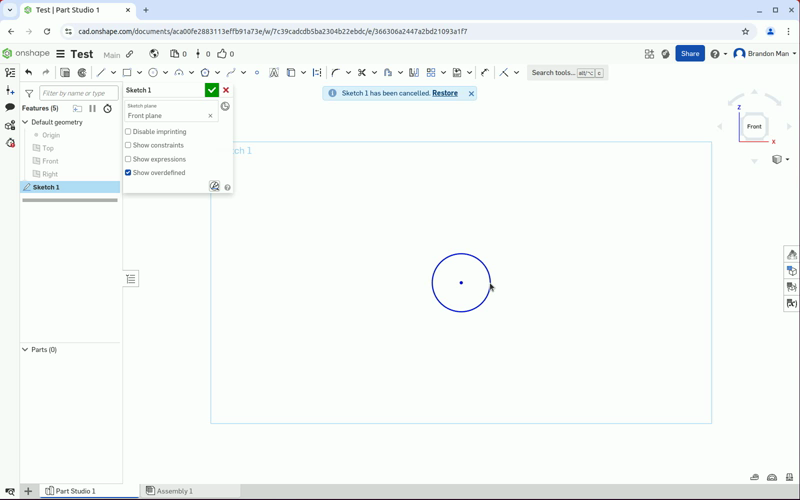
mouse_move(458, 272)
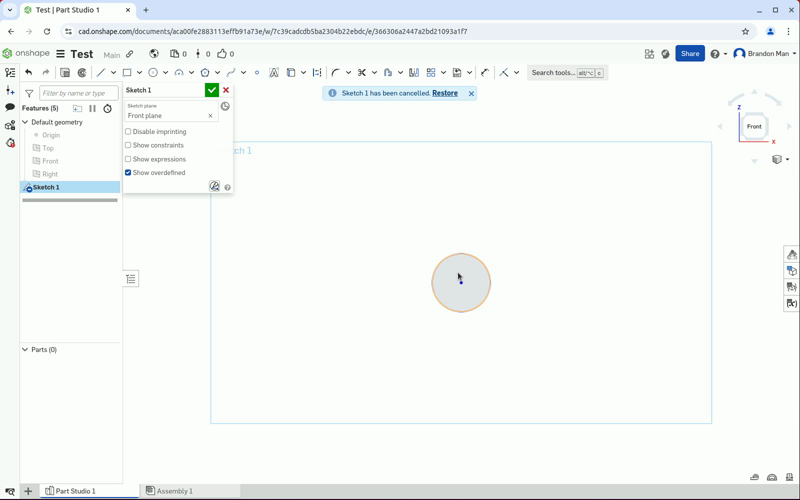
click(458, 272)
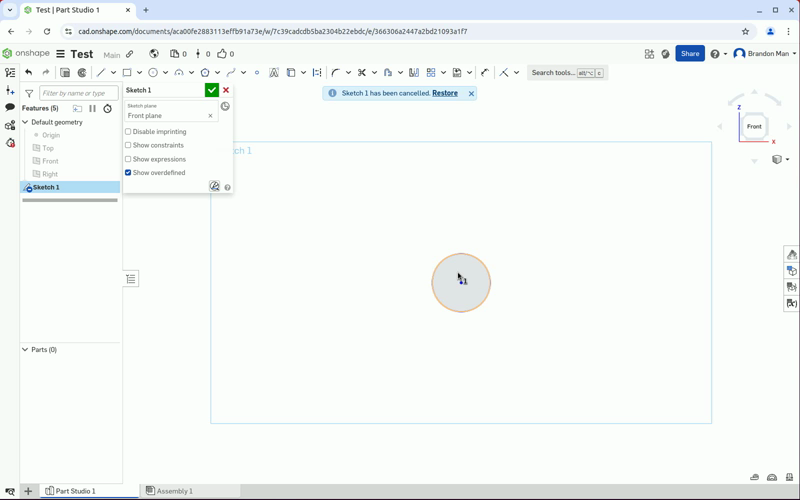
mouse_move(73, 352)
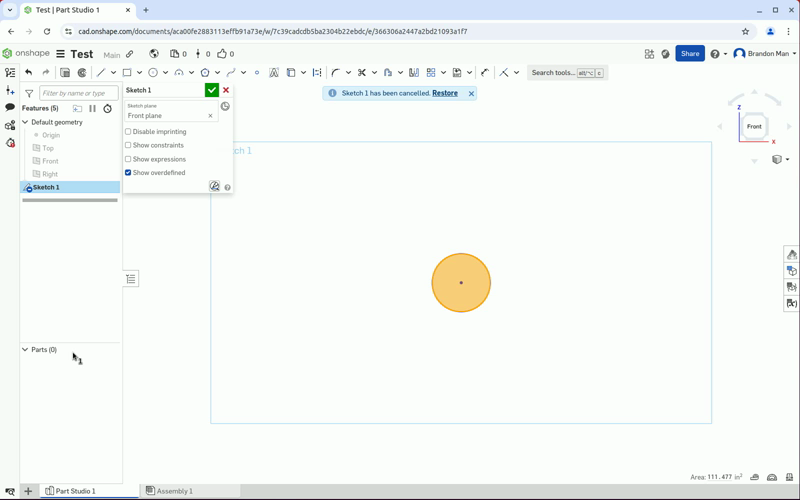
key(shift+y)
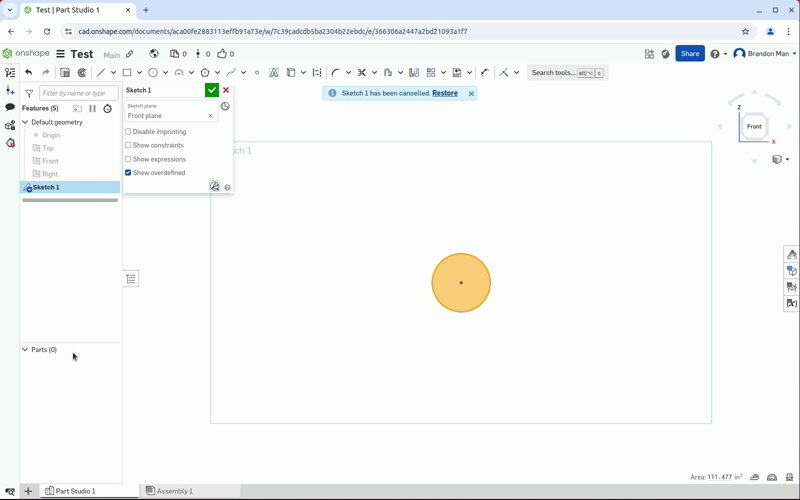
key(shift+e)
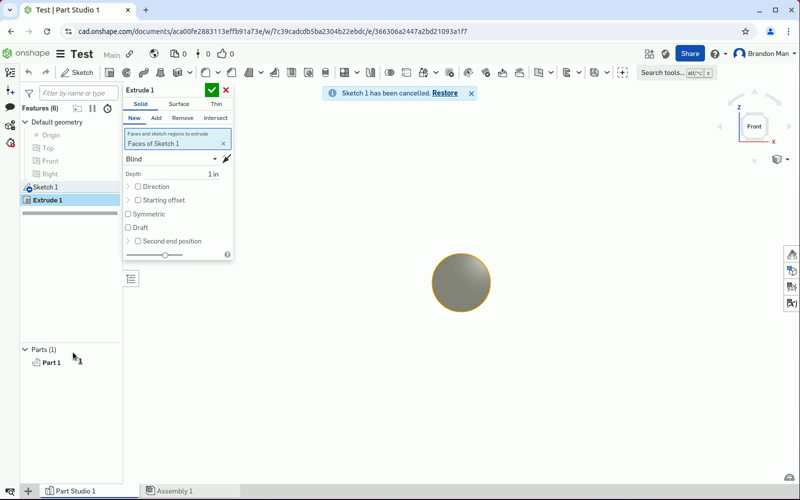
mouse_move(143, 106)
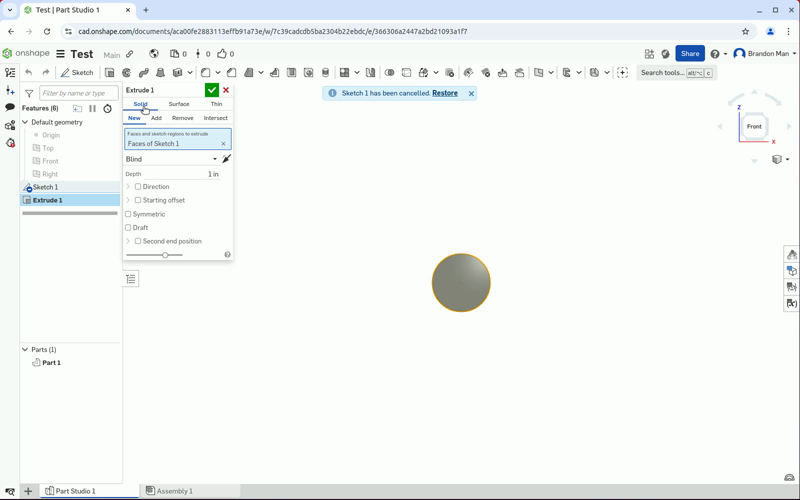
click(143, 106)
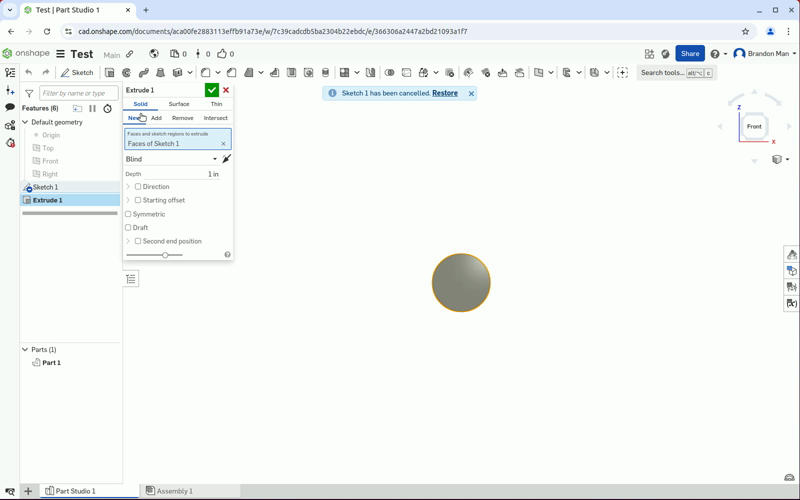
mouse_move(137, 120)
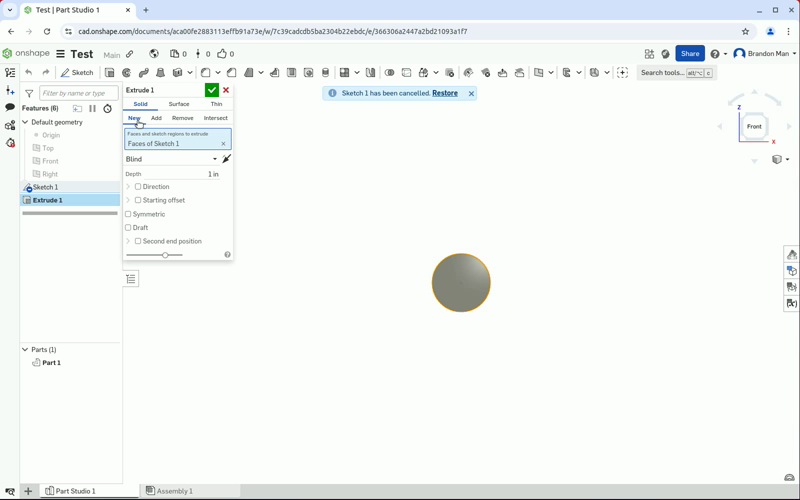
click(137, 120)
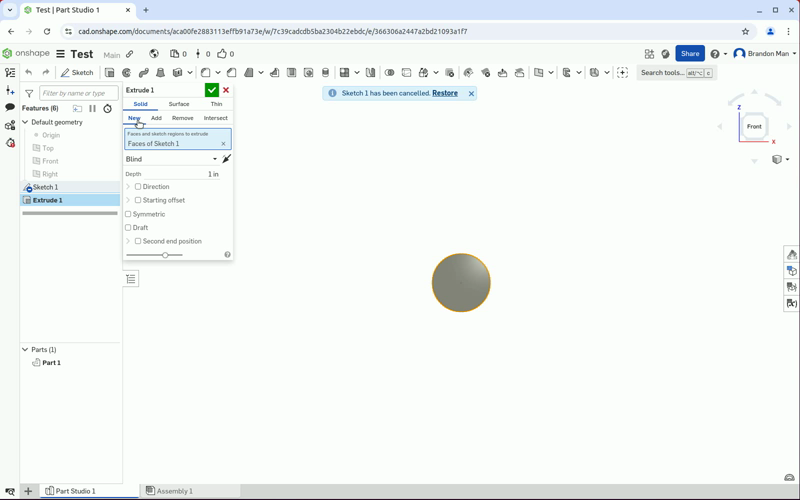
key(tab, 4)
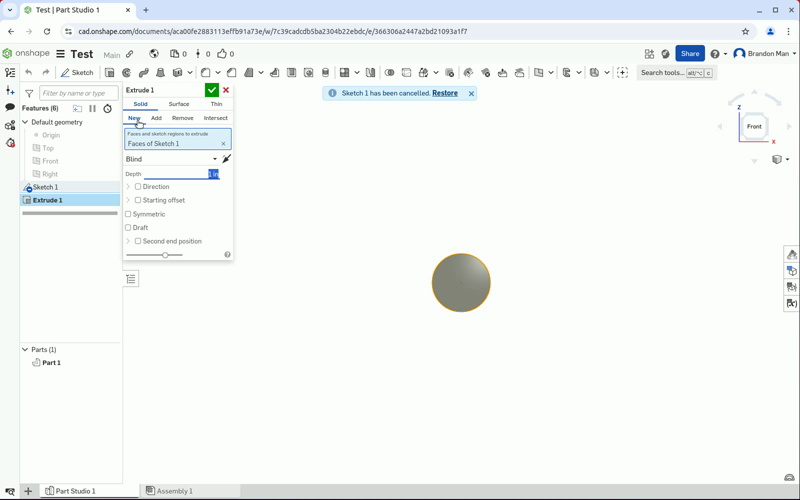
text(46.216)
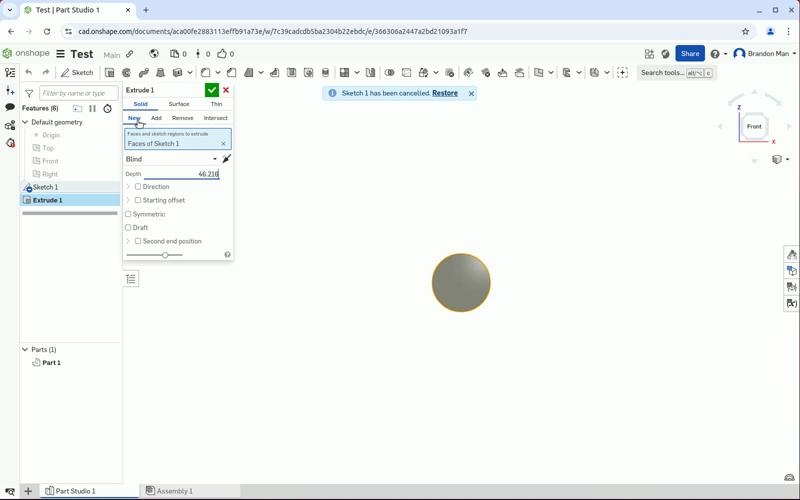
key(tab, 3)
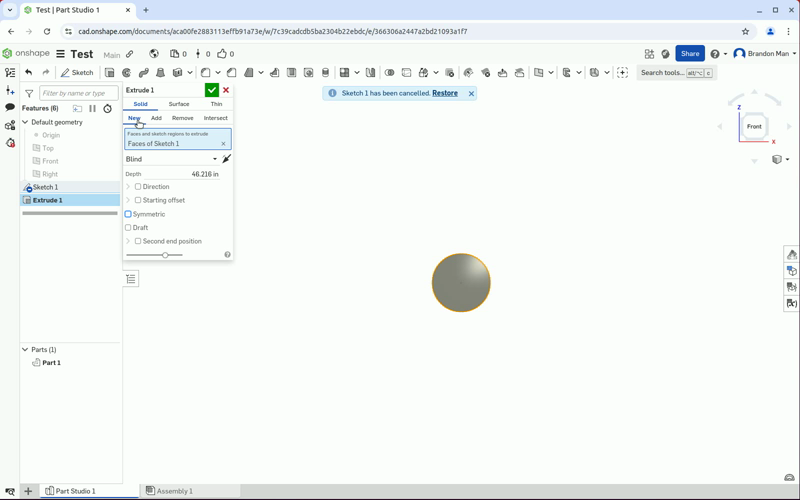
key(space)
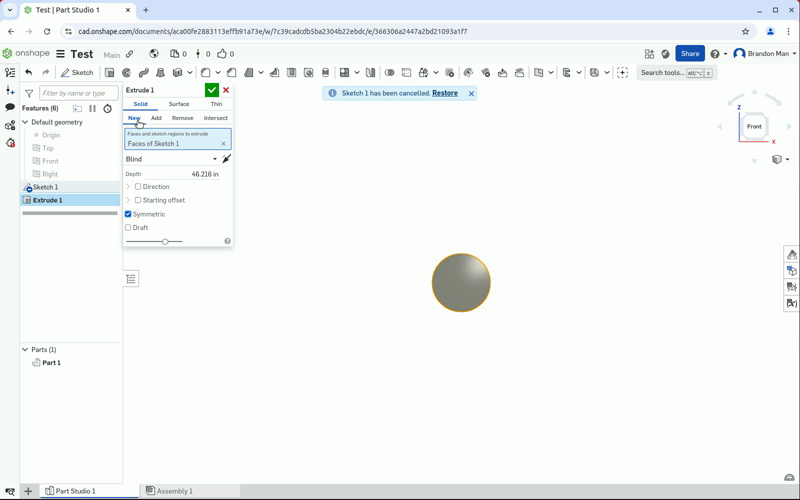
key(enter)
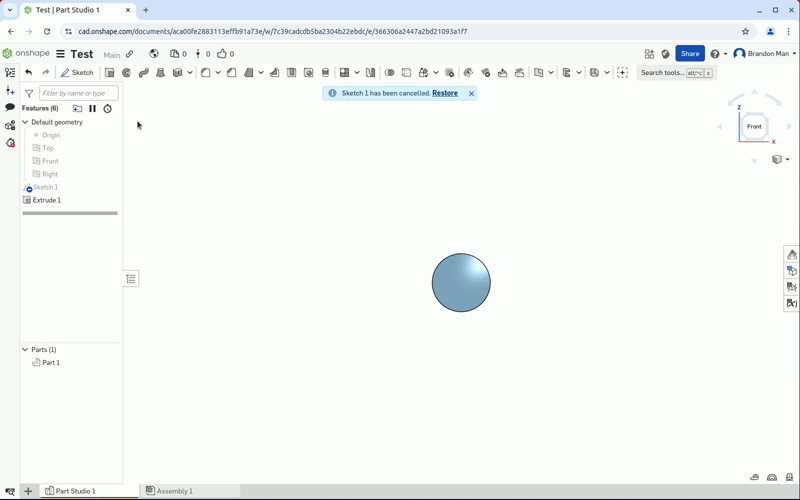
key(shift+h)
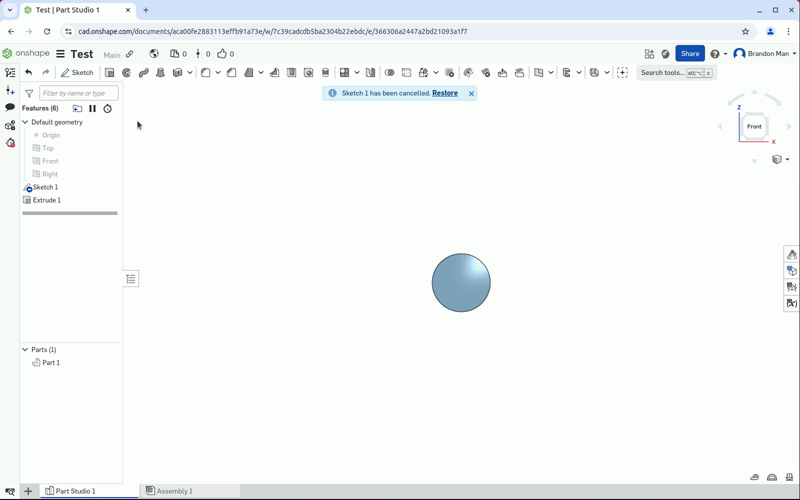
key(shift+h)
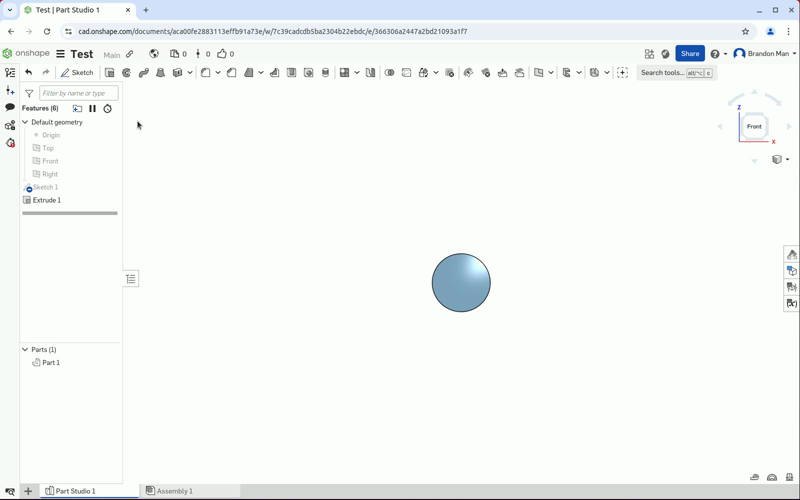
mouse_move(73, 189)
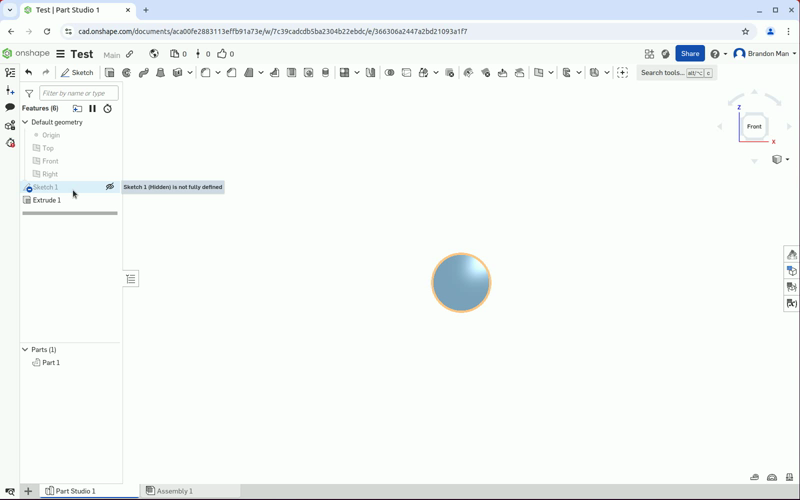
click(73, 189)
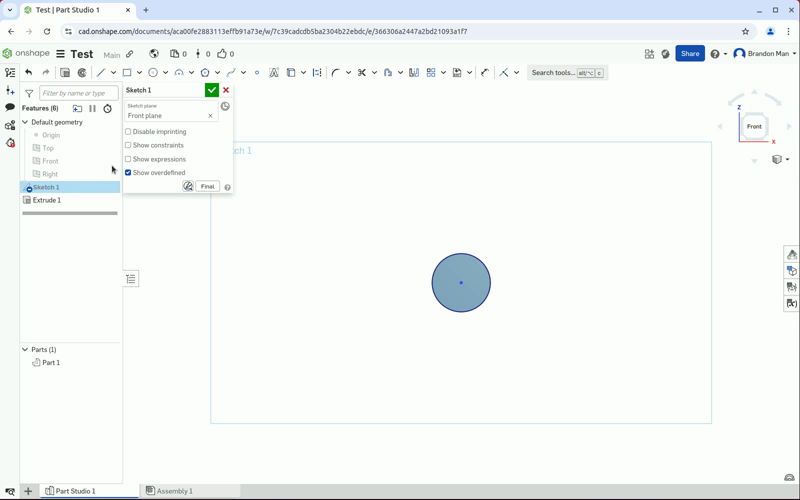
mouse_move(229, 92)
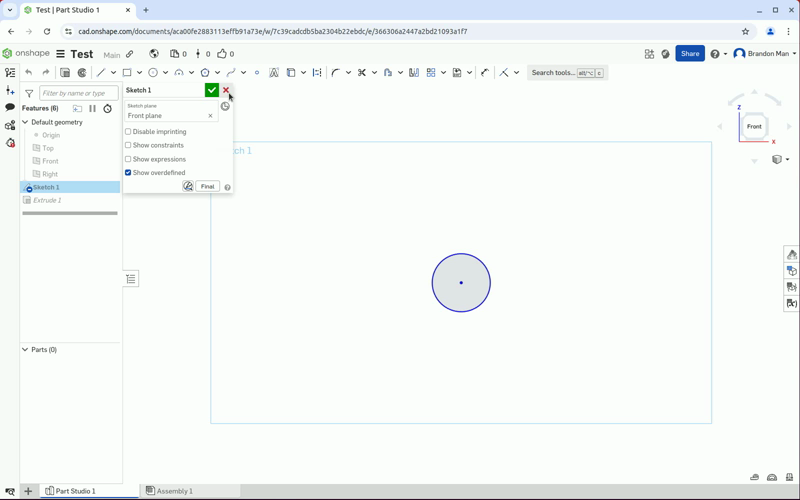
click(229, 92)
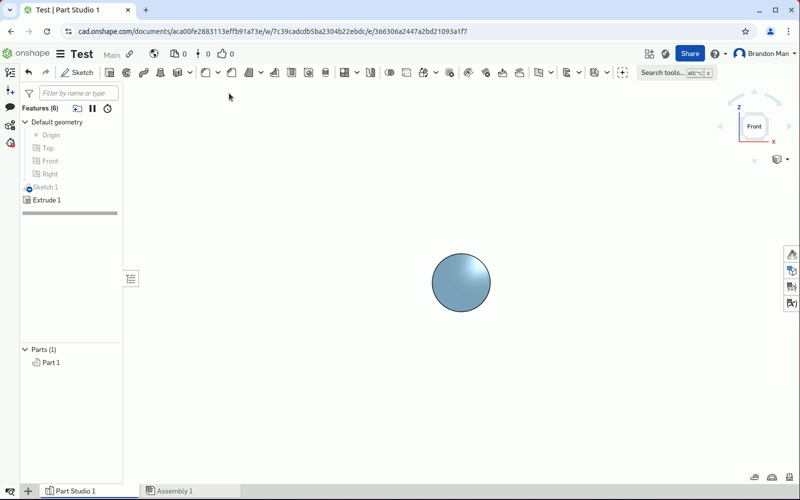
mouse_move(541, 75)
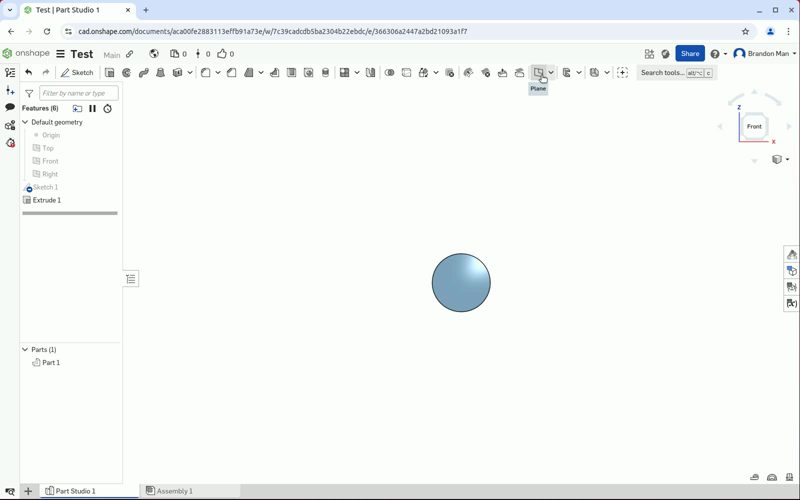
click(541, 75)
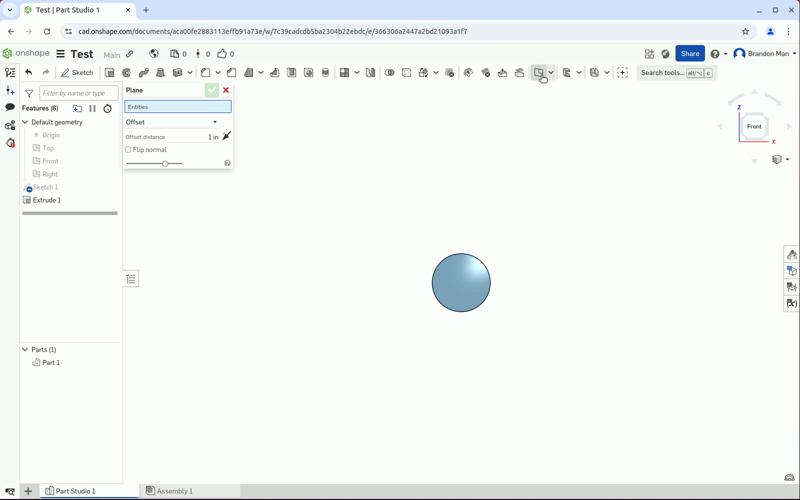
mouse_move(73, 163)
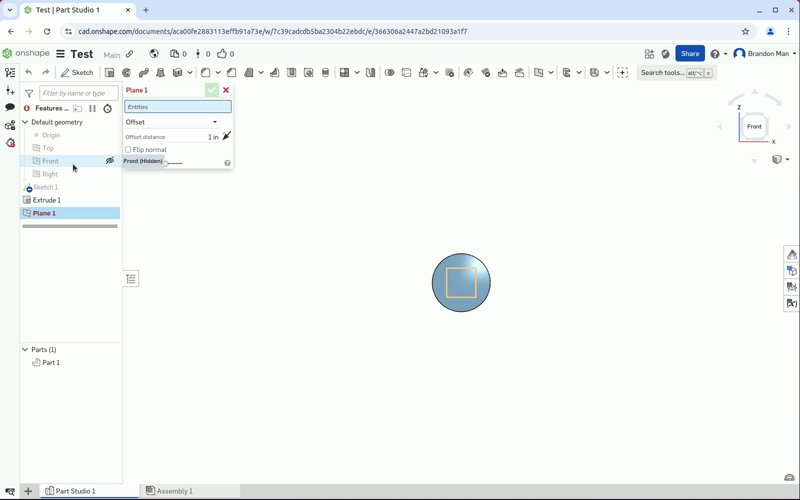
click(73, 163)
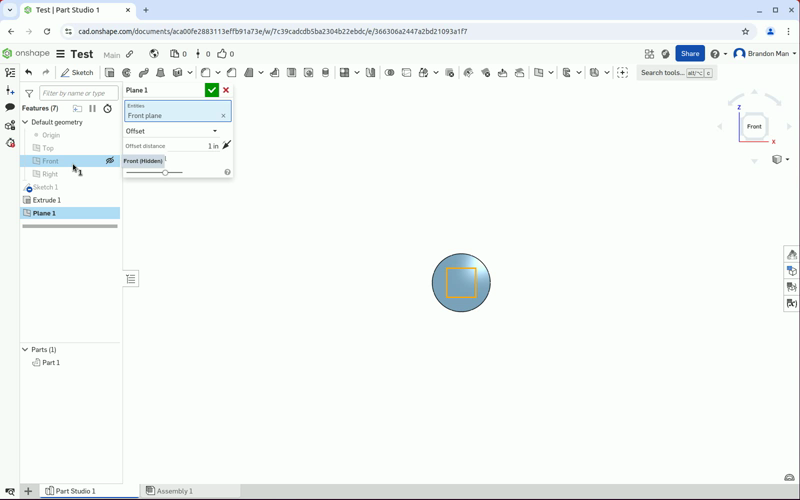
key(tab, 2)
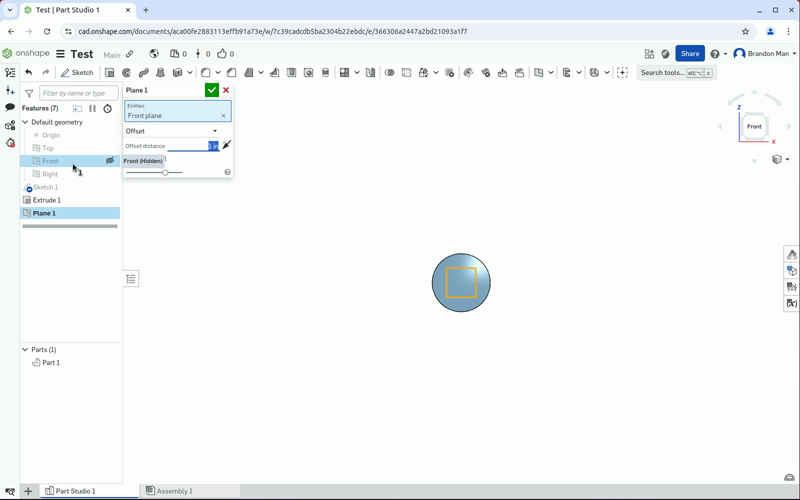
text(23.108)
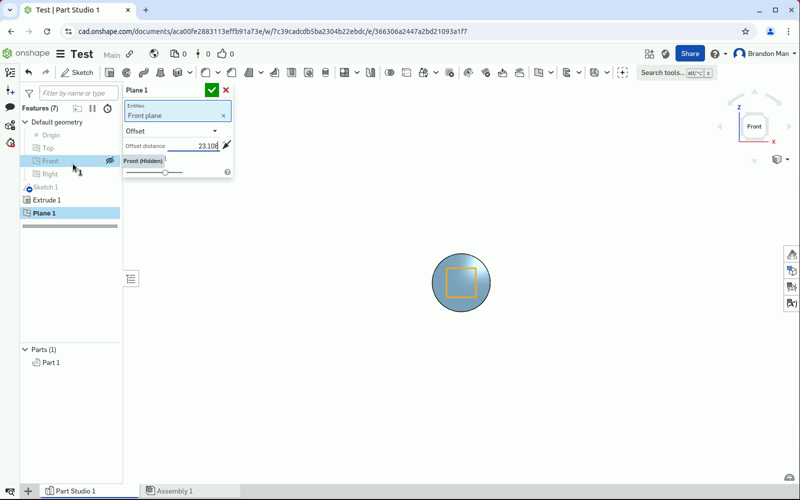
key(enter, 2)
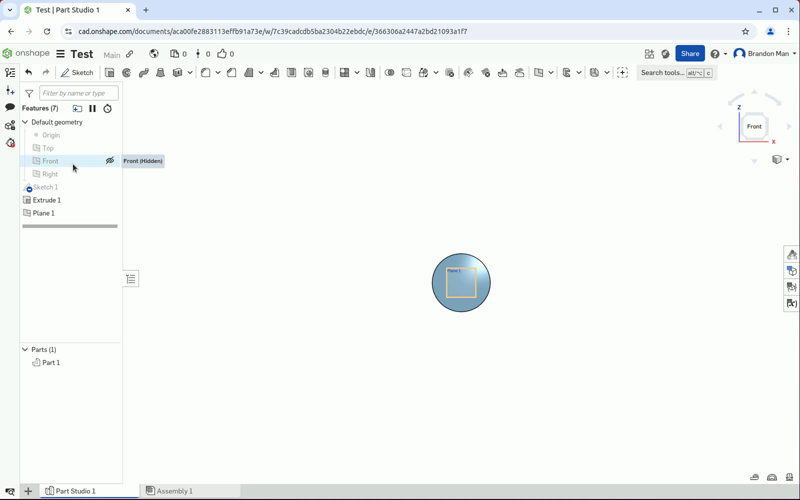
key(shift+s)
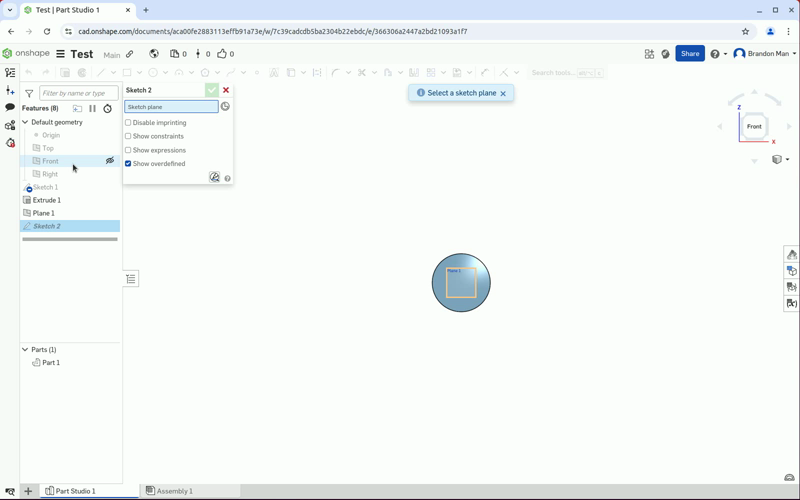
mouse_move(73, 215)
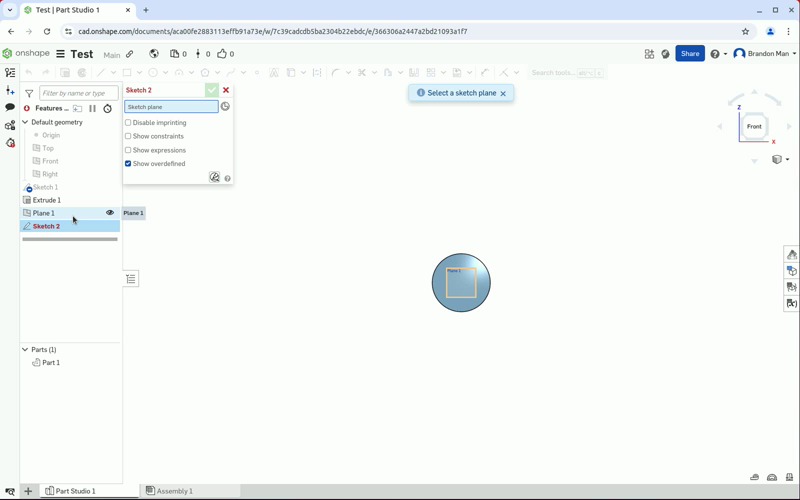
click(73, 215)
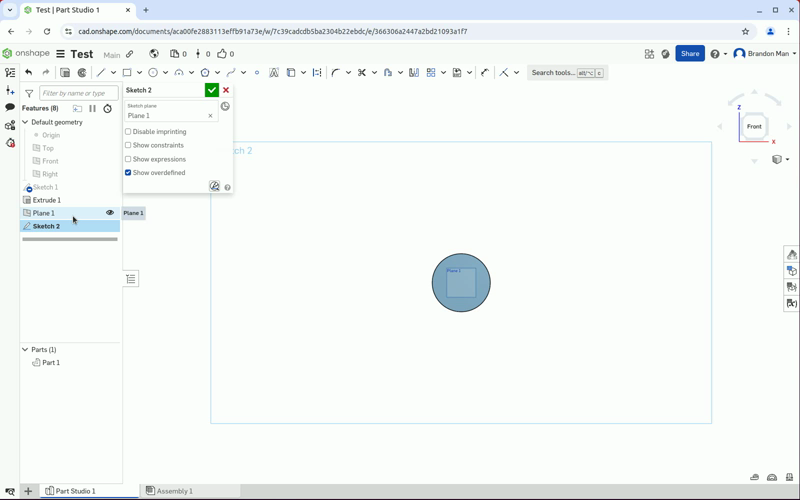
mouse_move(73, 352)
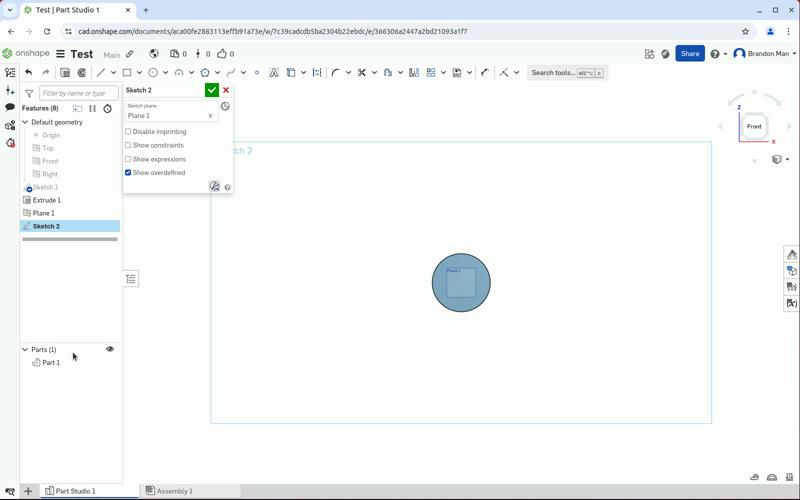
key(y)
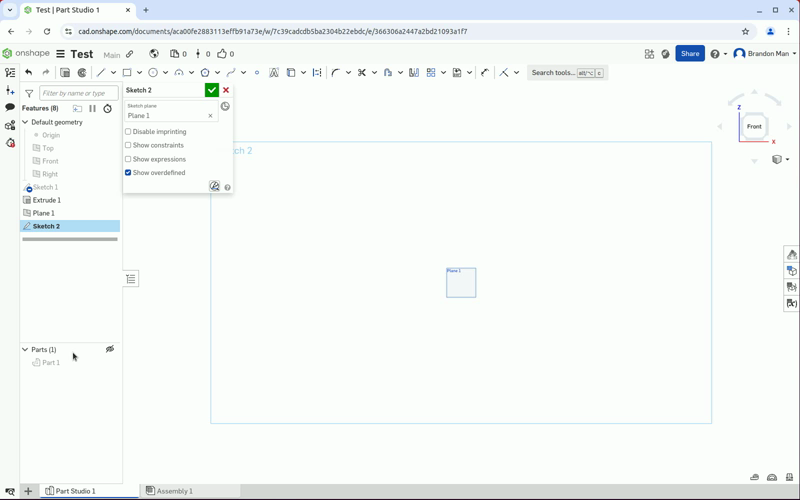
key(c)
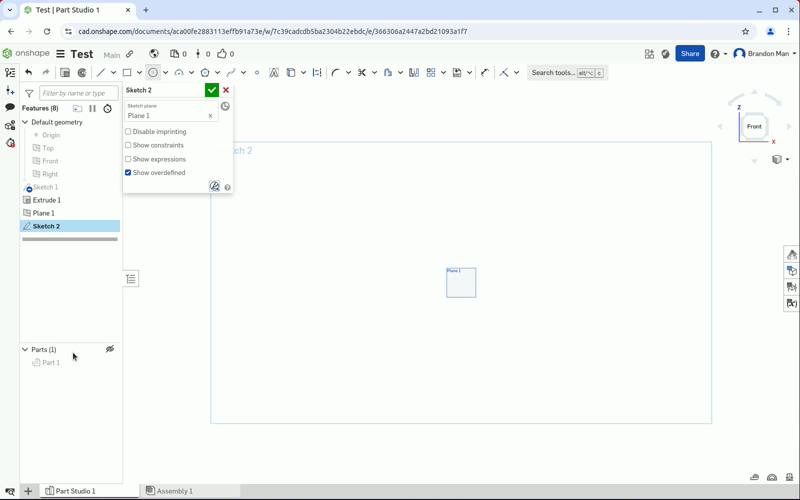
key_down(shift)
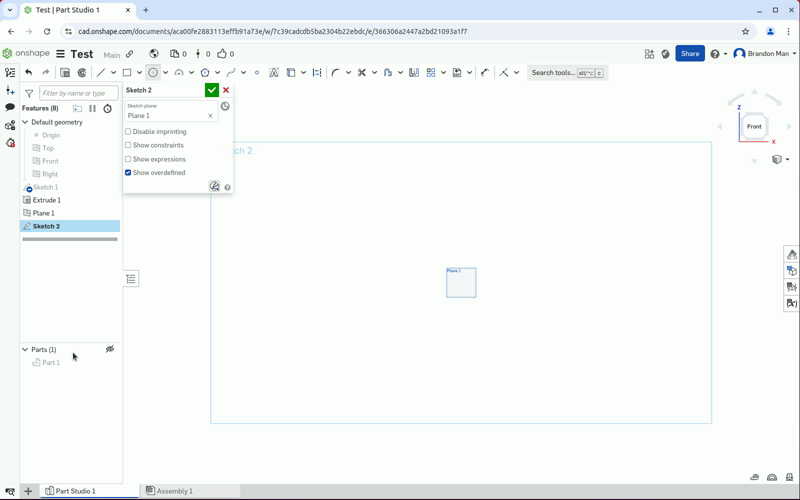
mouse_move(460, 282)
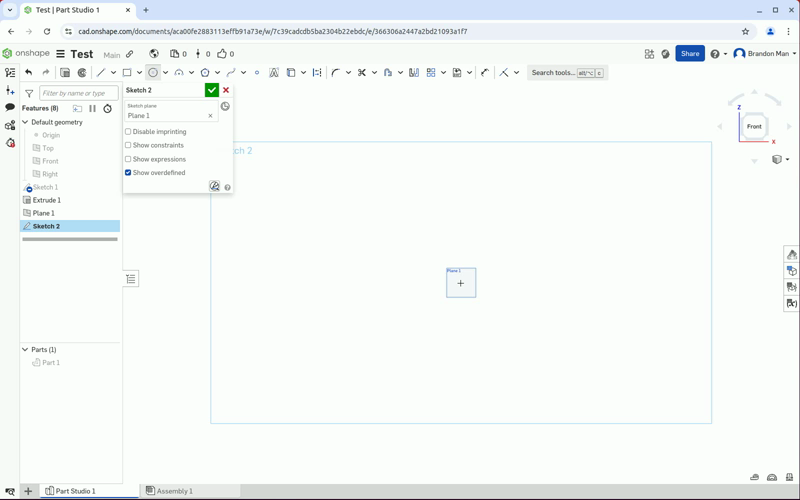
click(460, 282)
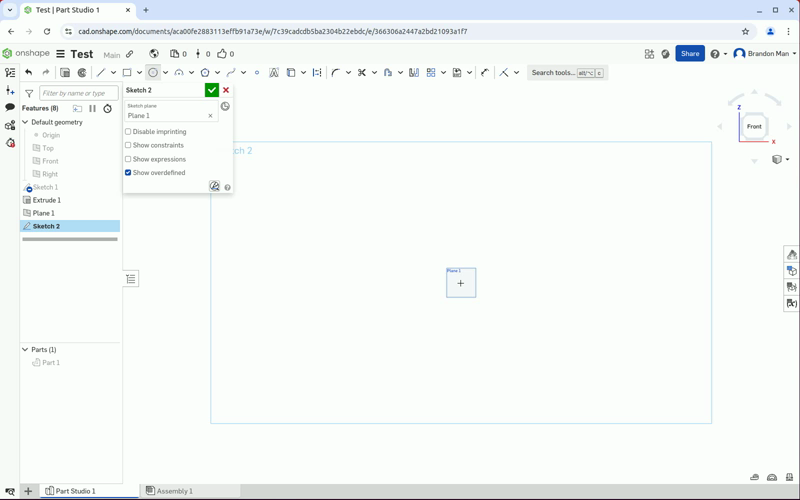
key_up(shift)
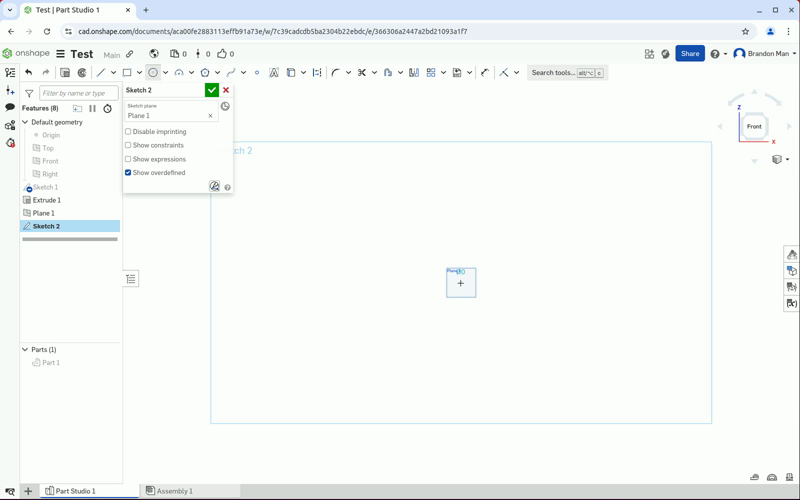
mouse_move(477, 282)
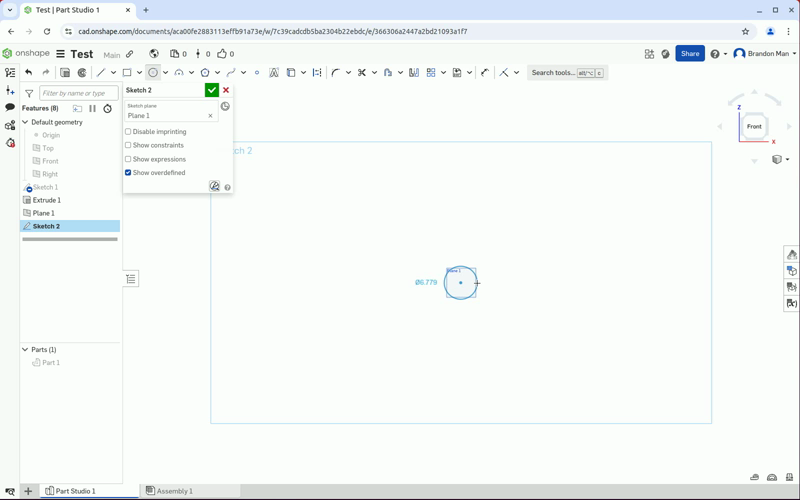
click(477, 282)
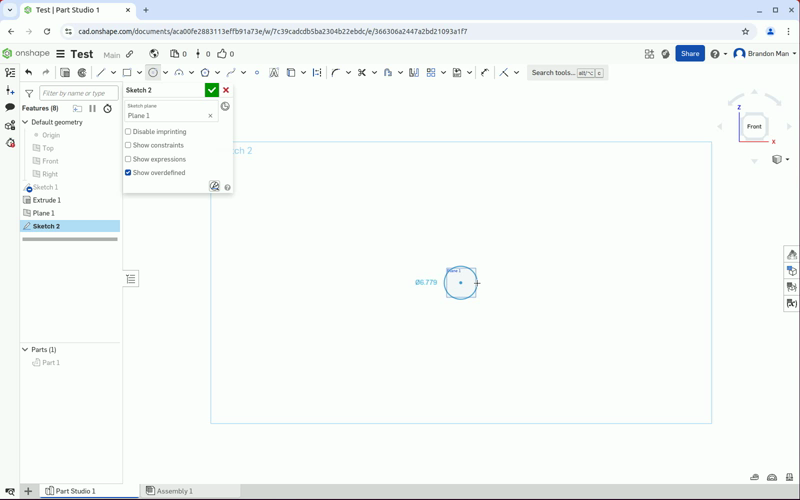
key(esc)
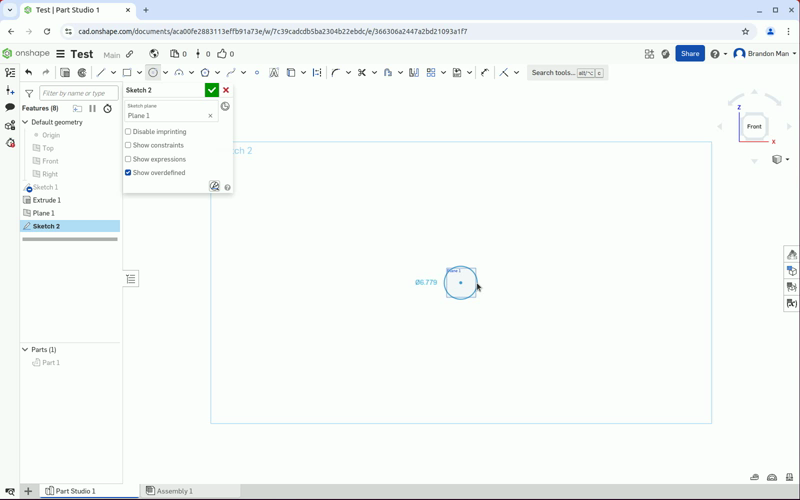
mouse_move(466, 268)
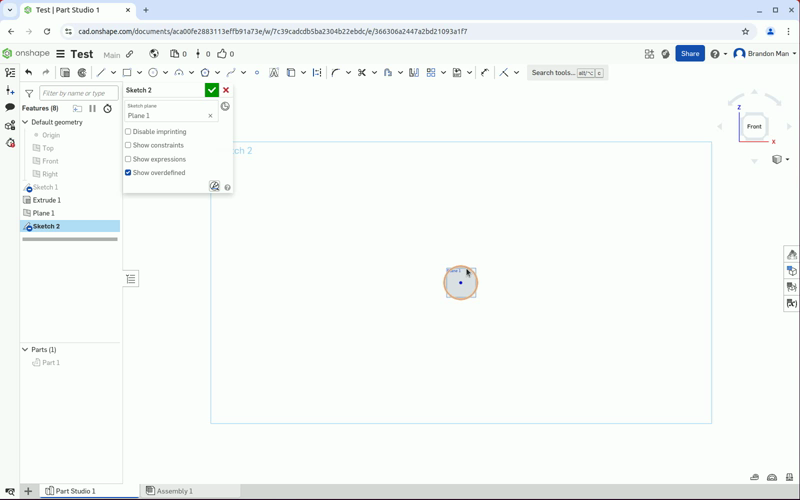
scroll(6)
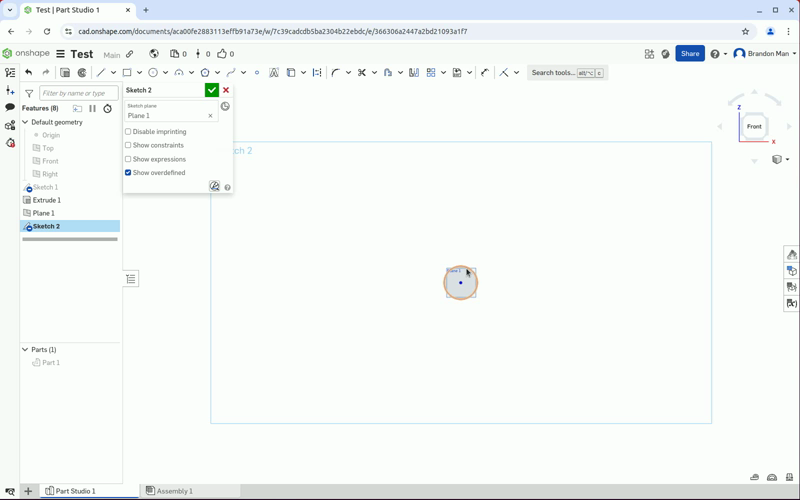
scroll(6)
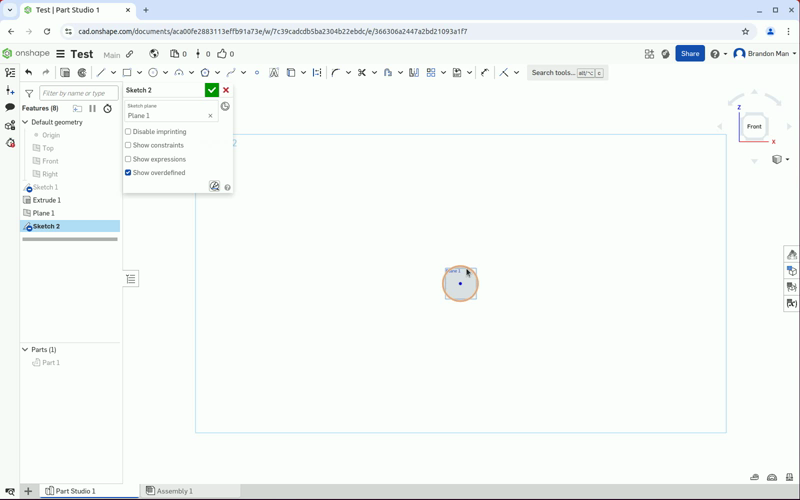
scroll(6)
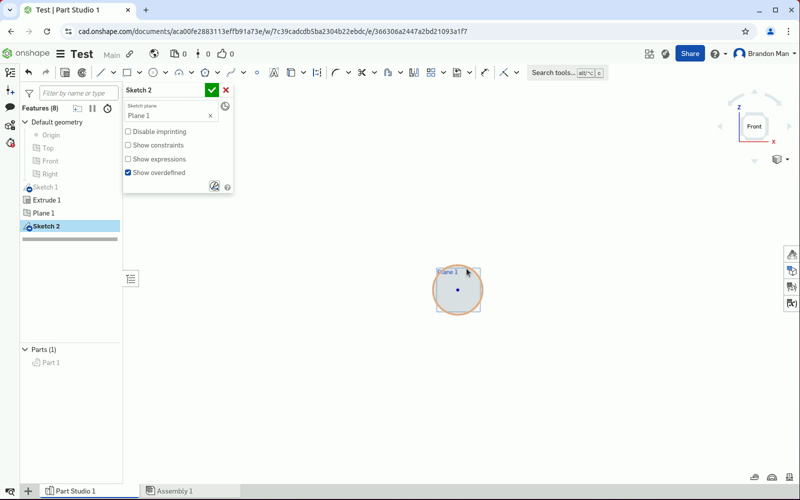
scroll(6)
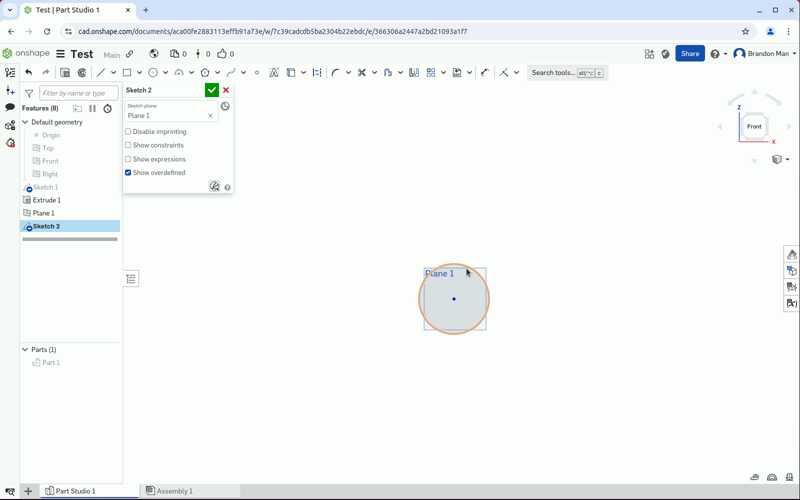
scroll(6)
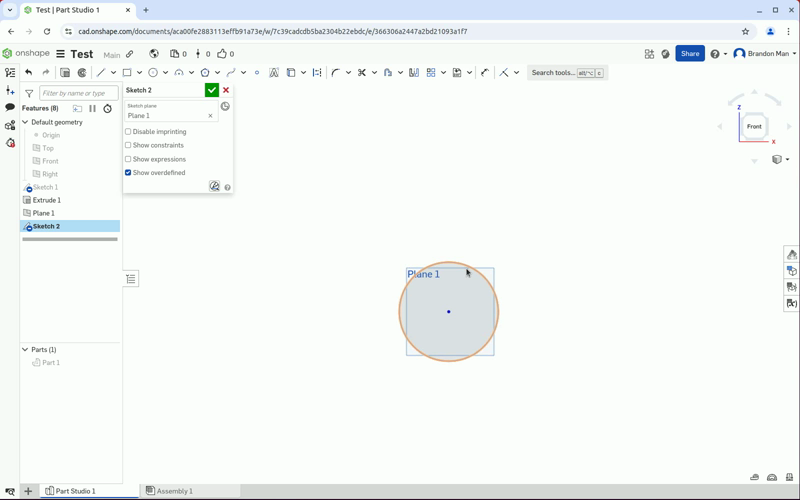
scroll(6)
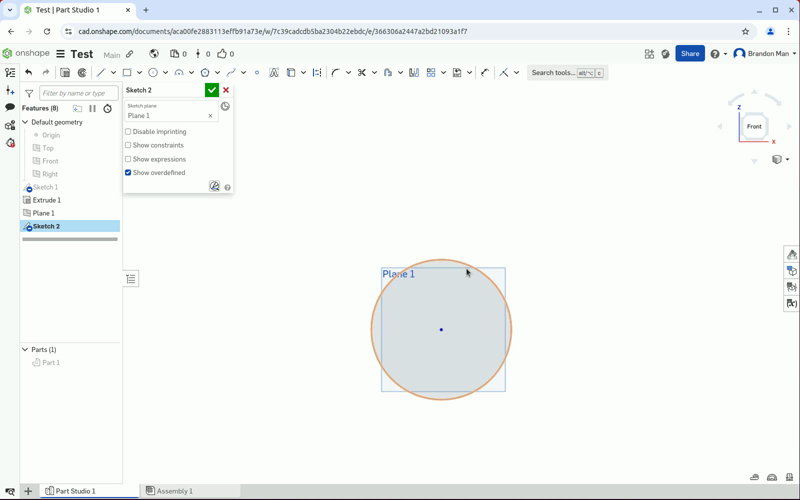
scroll(6)
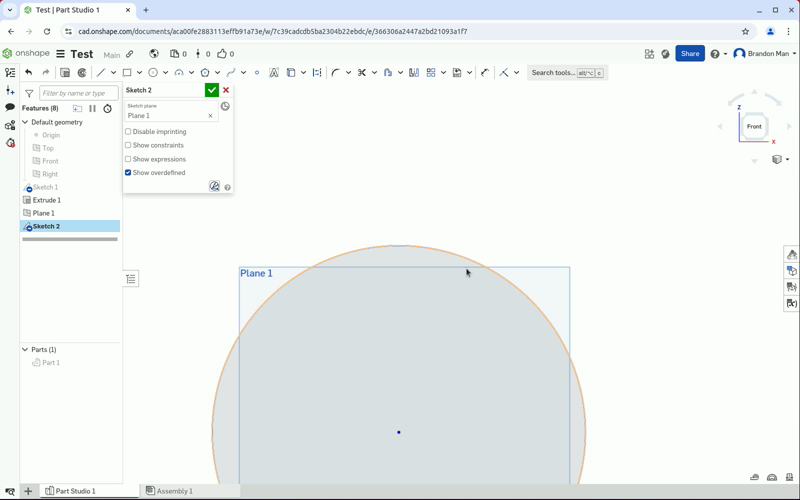
click(466, 268)
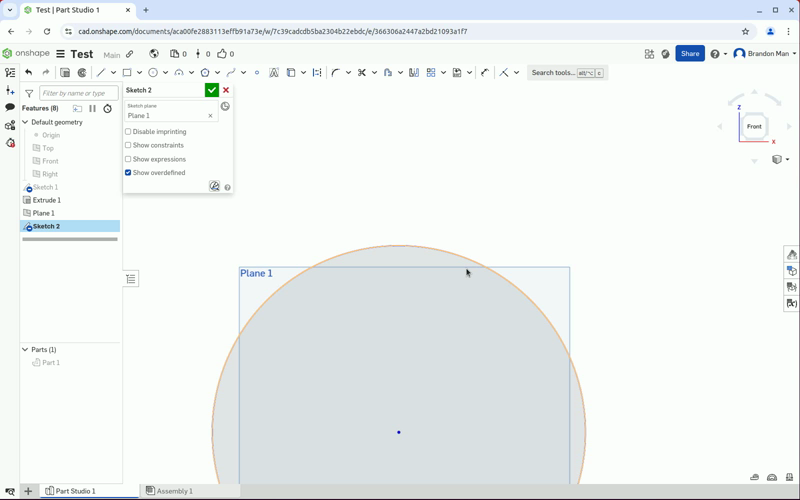
scroll(-6)
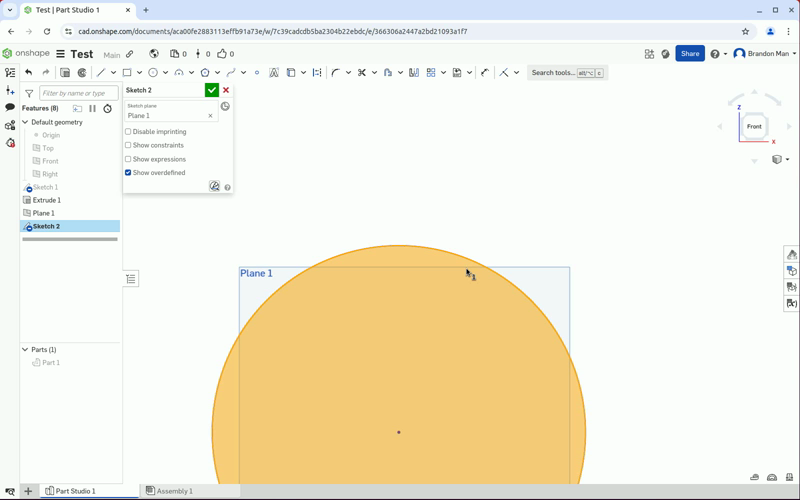
scroll(-6)
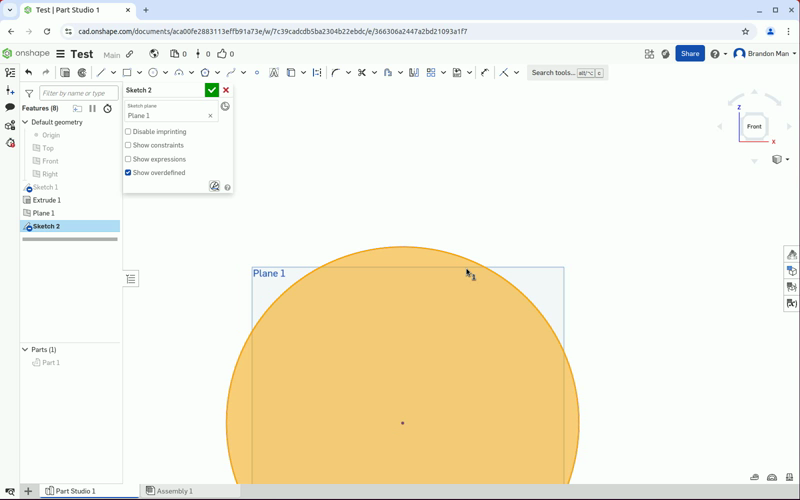
scroll(-6)
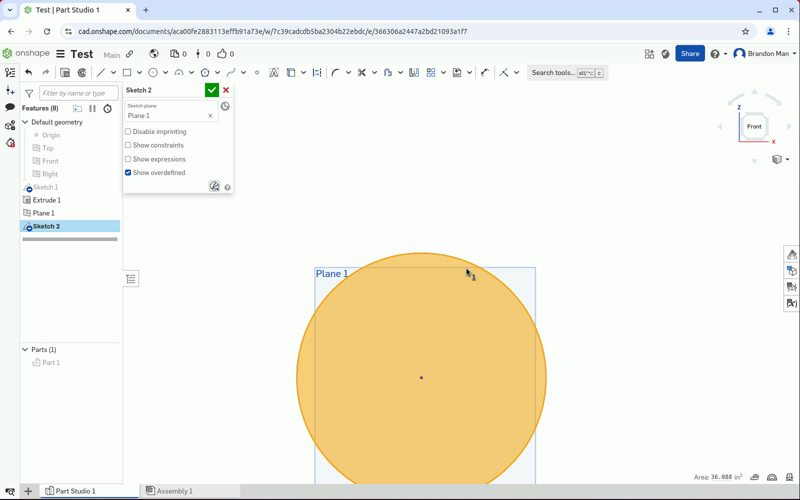
scroll(-6)
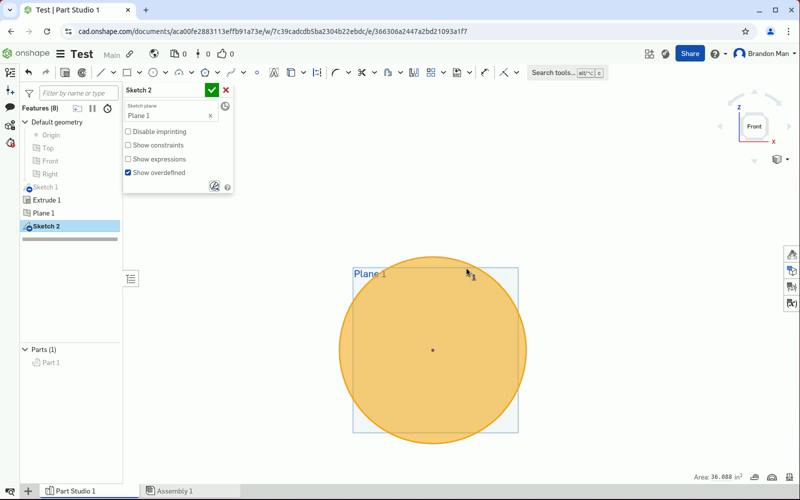
scroll(-6)
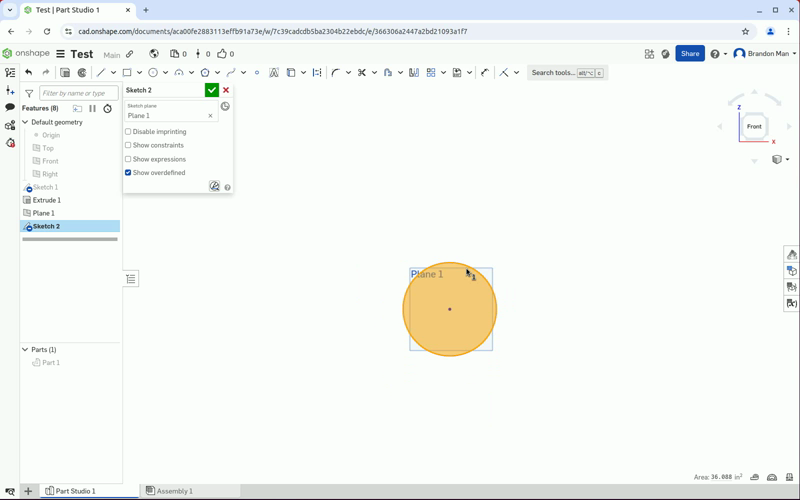
scroll(-6)
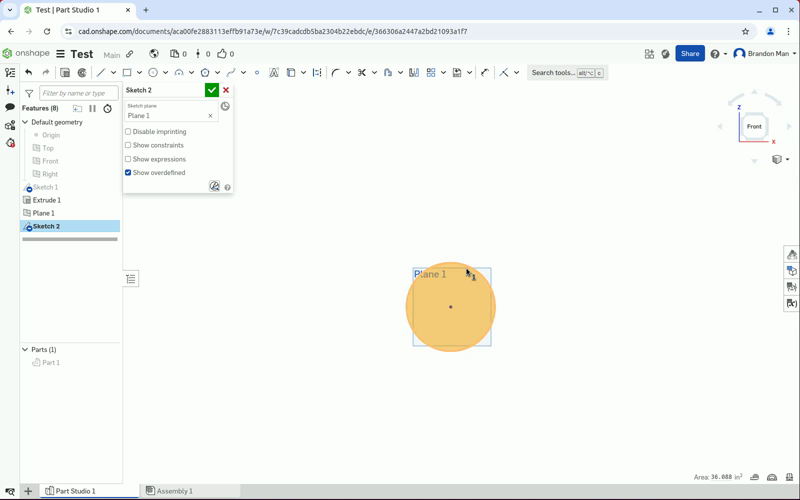
scroll(-6)
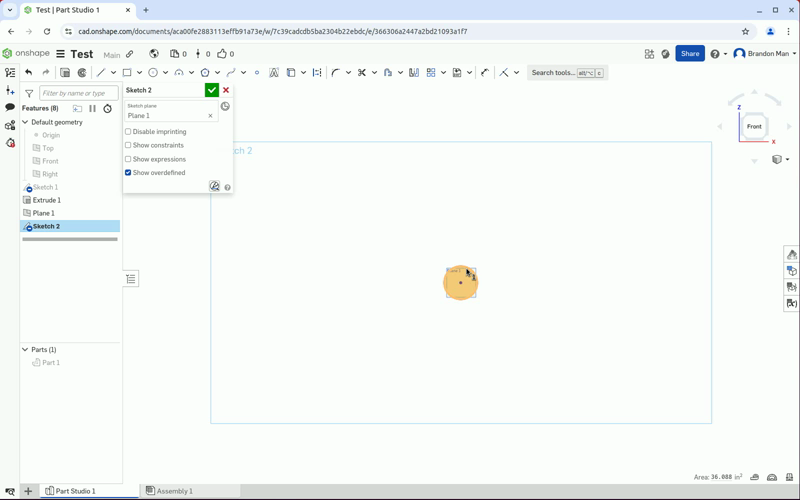
mouse_move(73, 352)
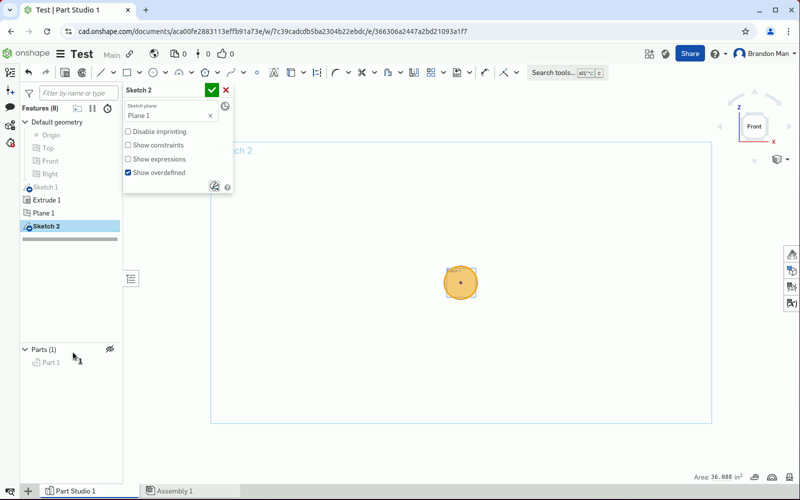
key(shift+y)
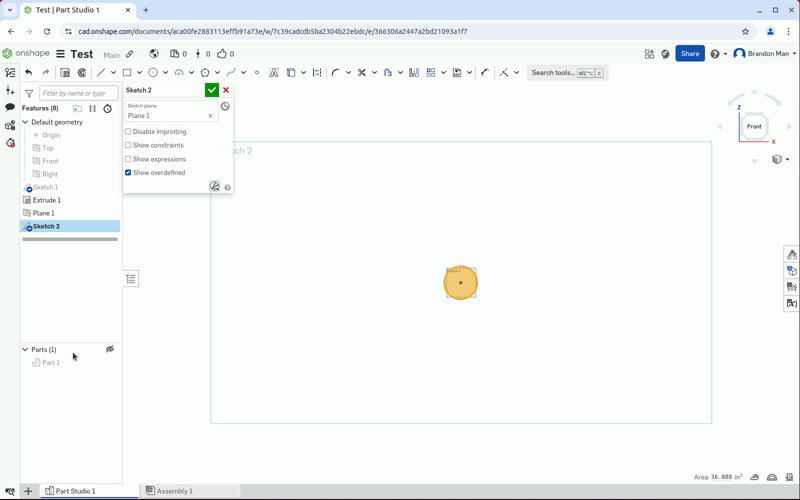
key(shift+e)
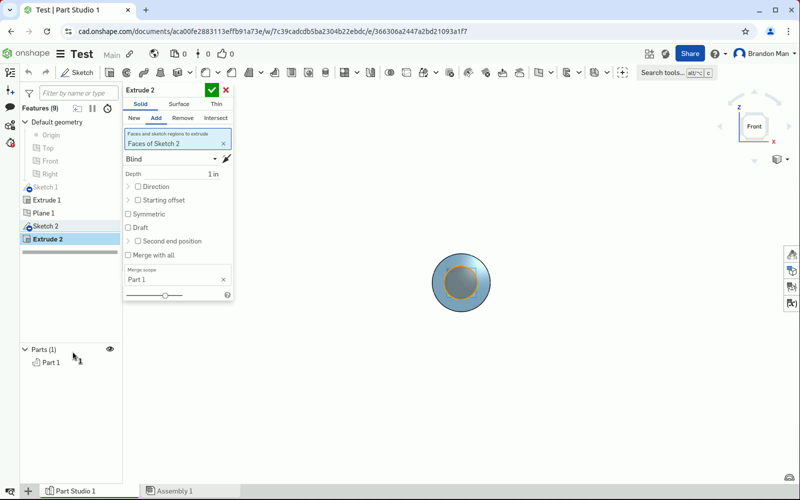
mouse_move(143, 106)
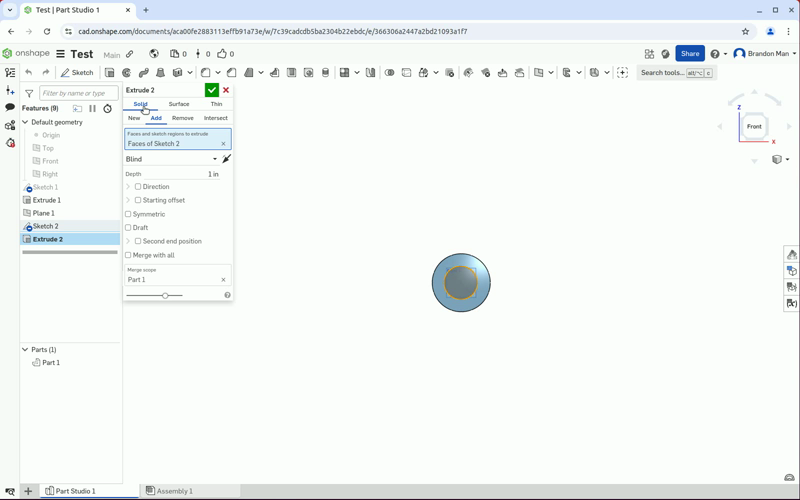
click(143, 106)
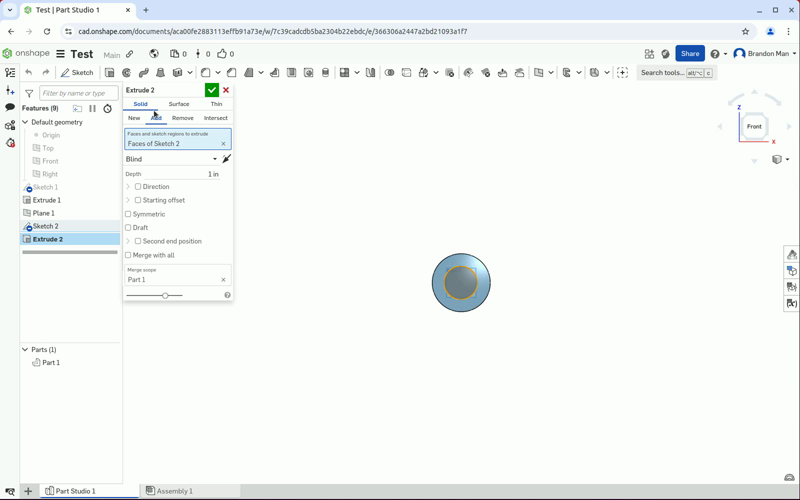
mouse_move(186, 120)
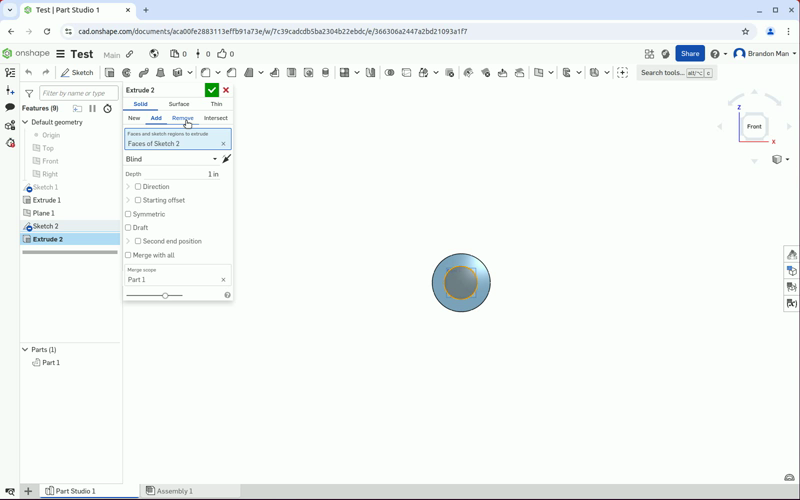
click(186, 120)
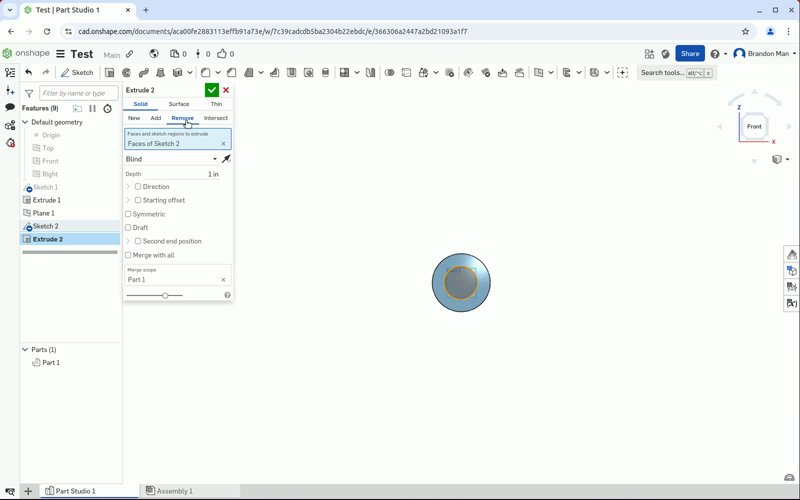
key(tab, 4)
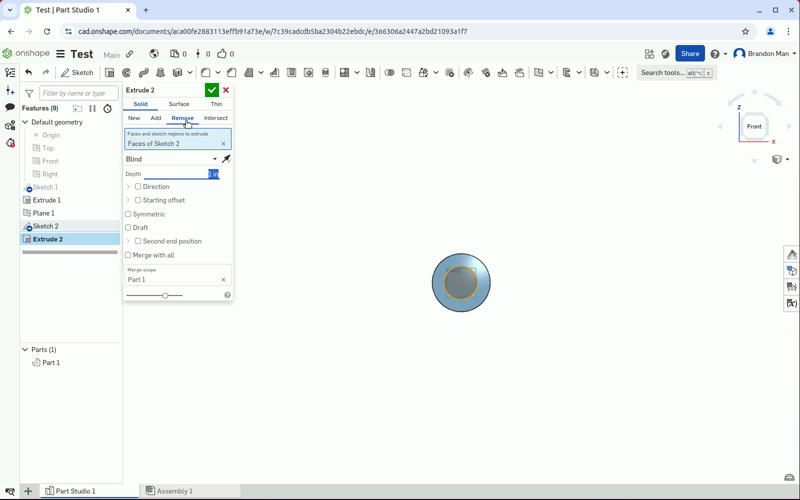
text(30.811)
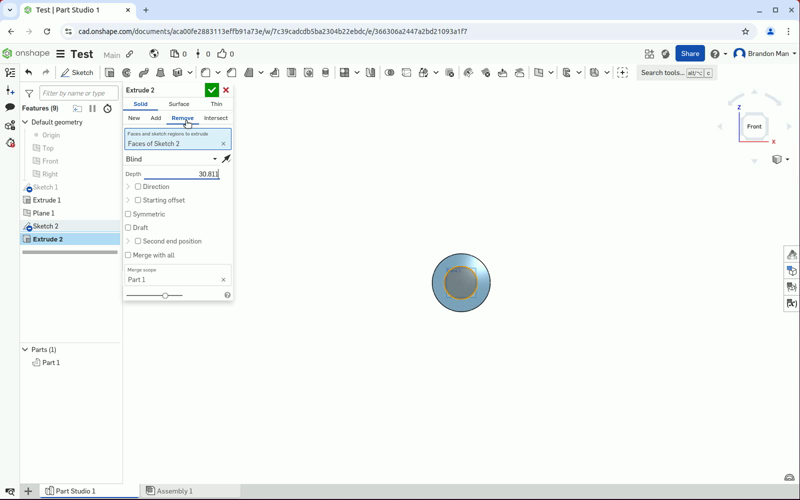
key(tab, 6)
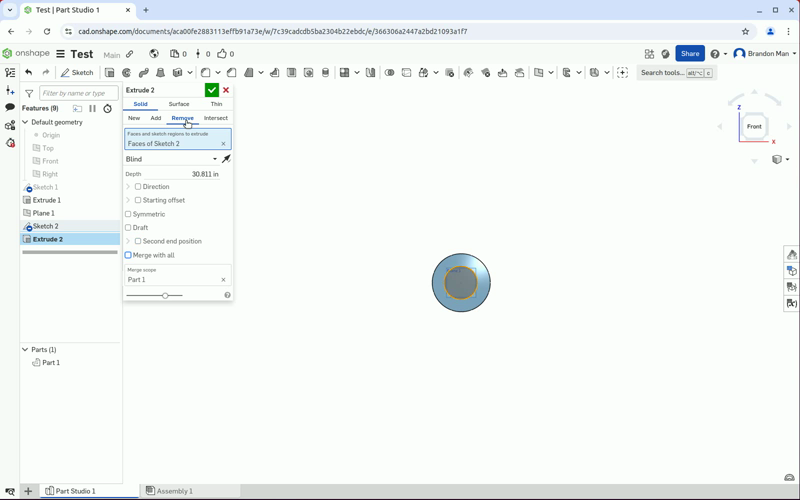
key(space)
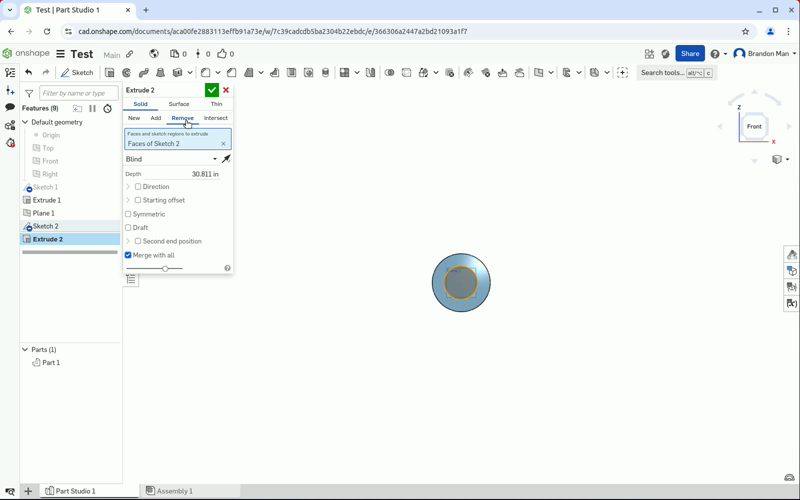
key(enter)
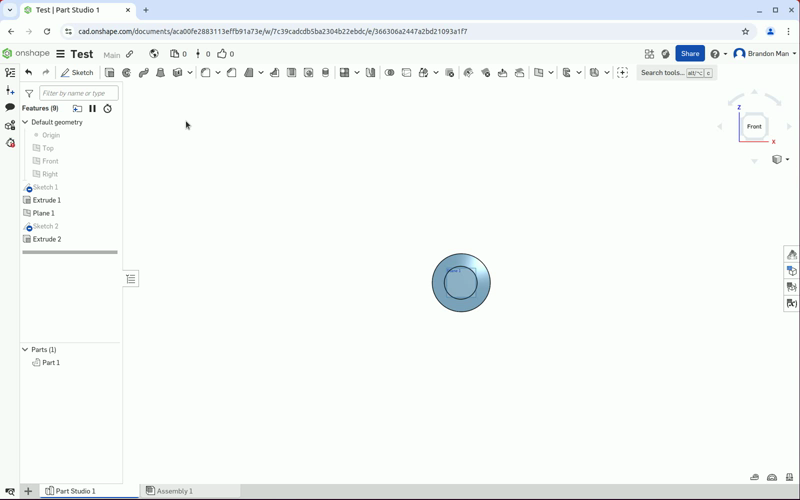
key(shift+h)
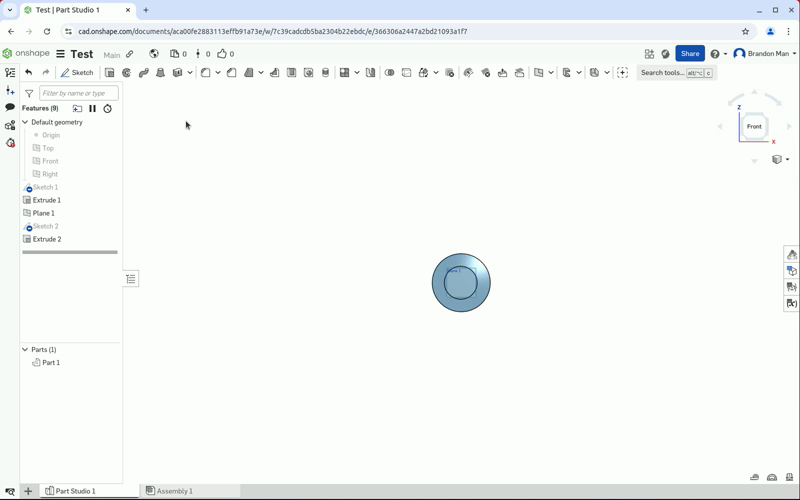
key(shift+h)
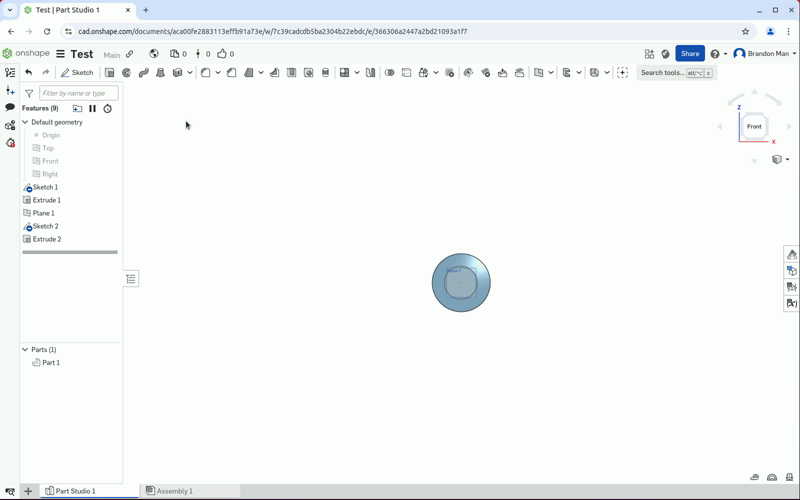
key(shift+7)
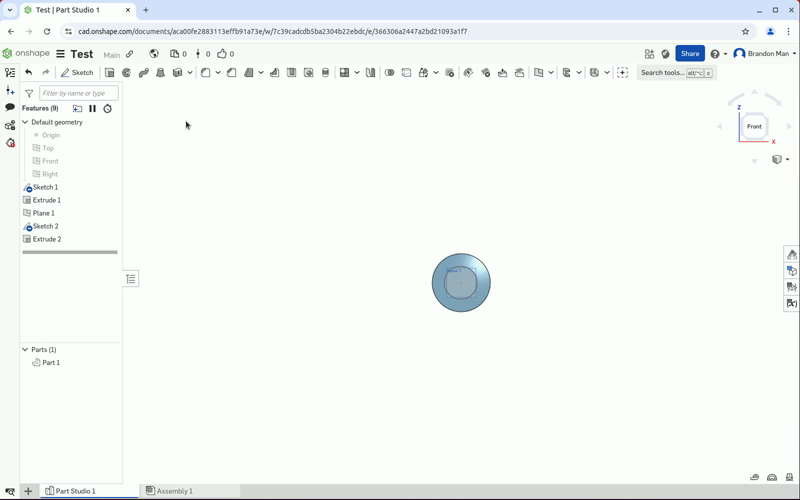
key(left, 2)
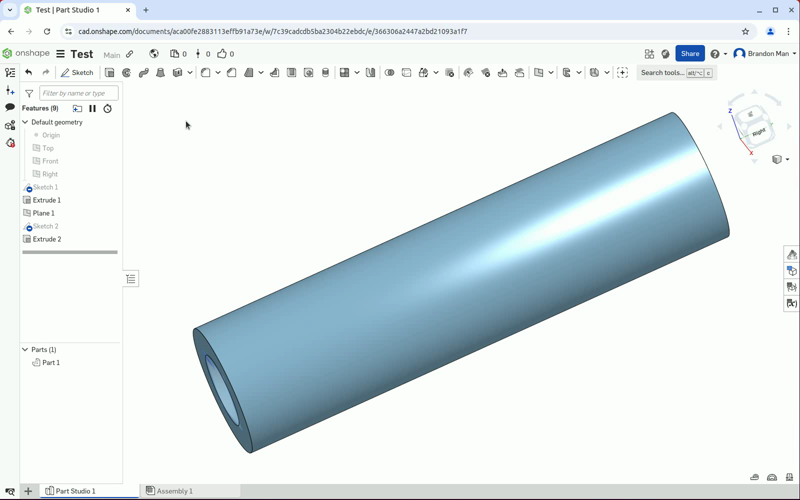
key(down, 2)
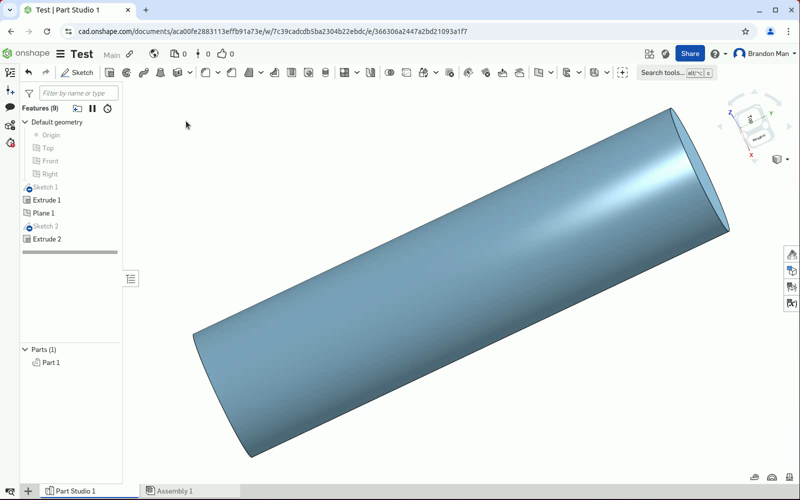
key(up, 2)
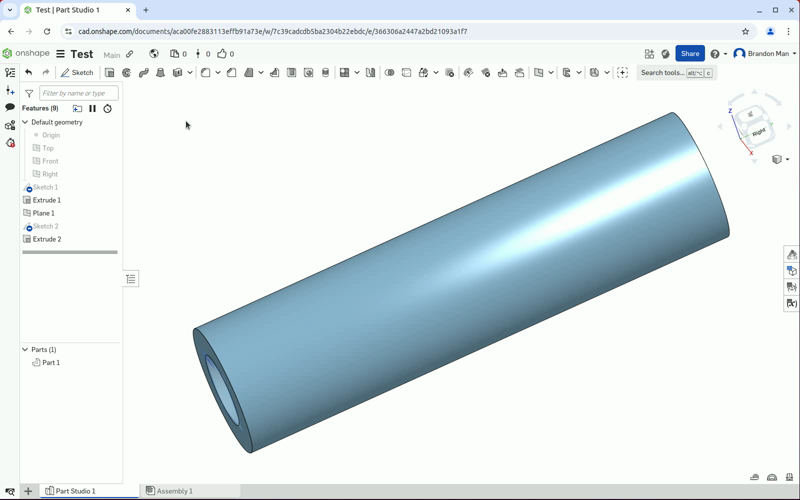
key(right, 2)
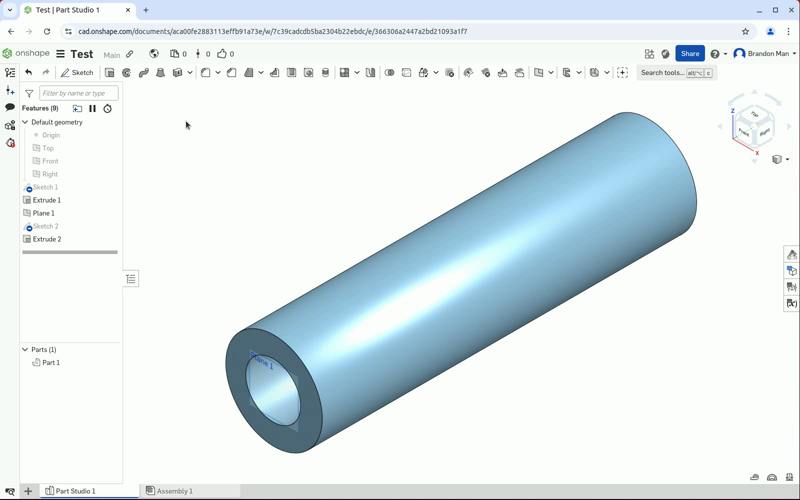
mouse_move(73, 189)
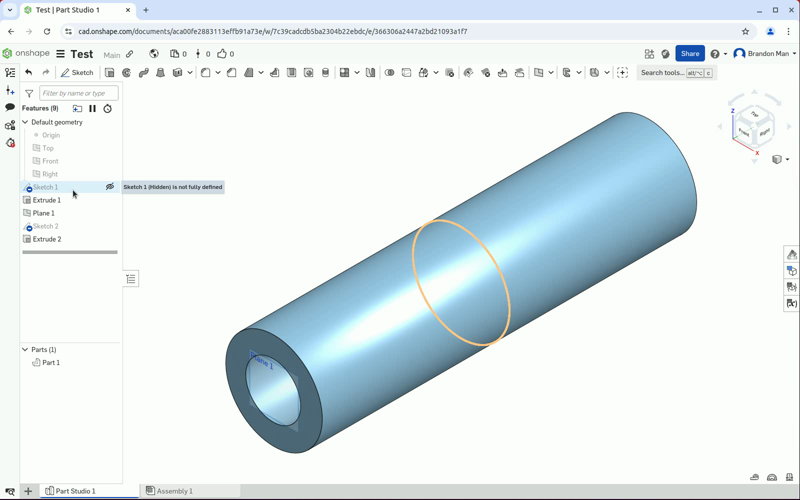
click(73, 189)